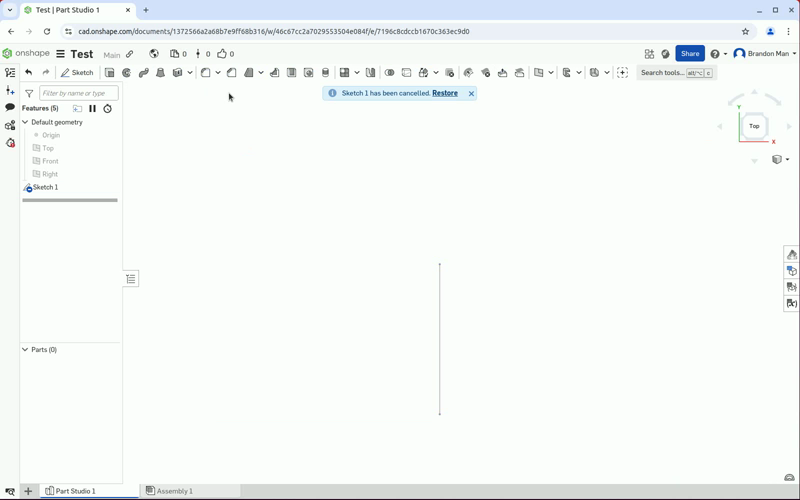
key(shift+h)
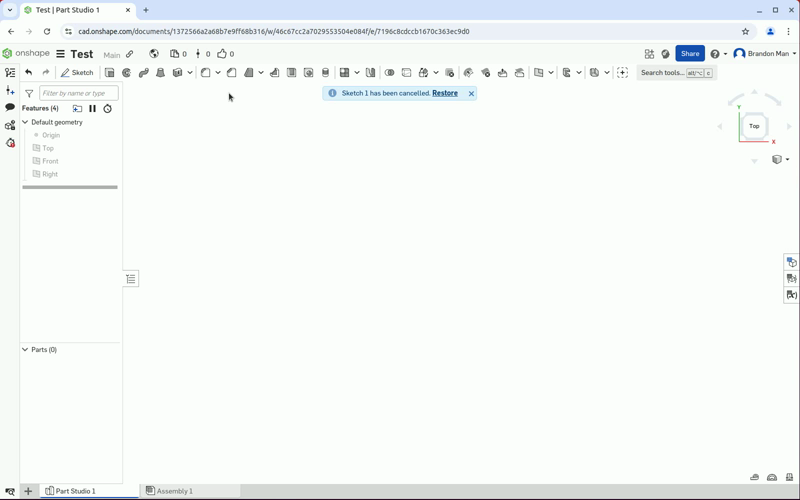
mouse_move(73, 352)
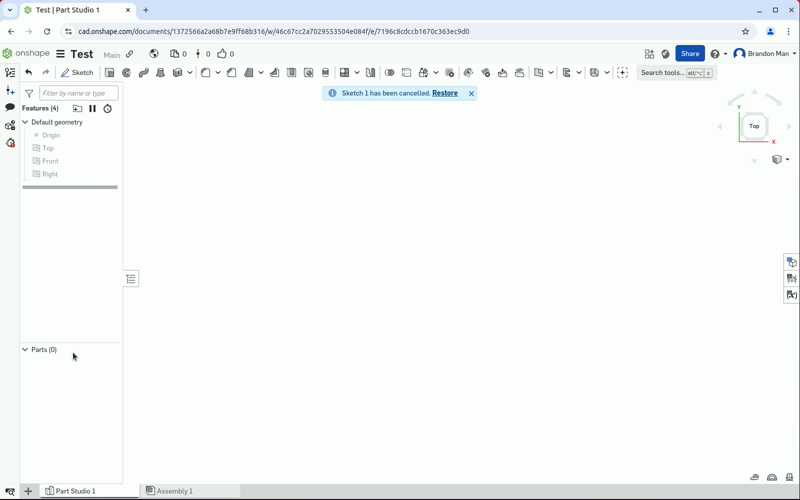
key(y)
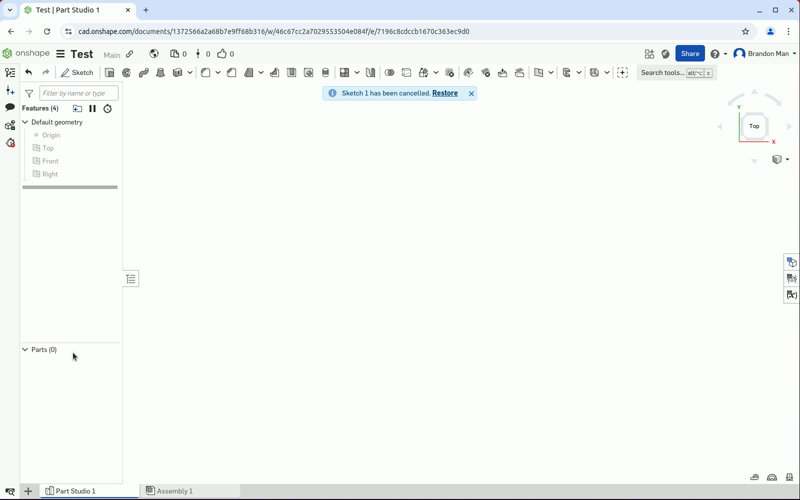
key(shift+p)
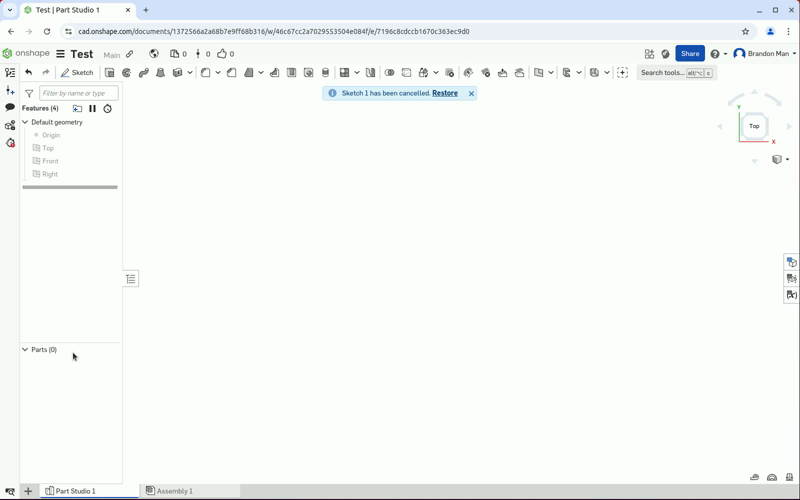
key(space)
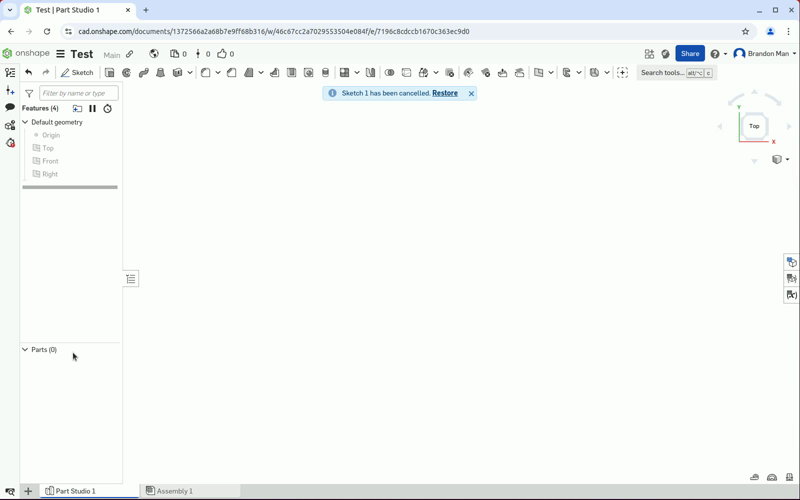
key_down(shift)
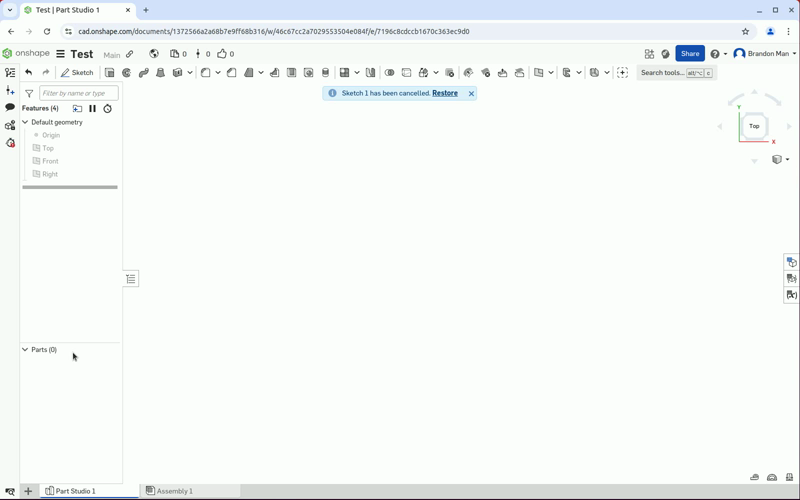
key(up)
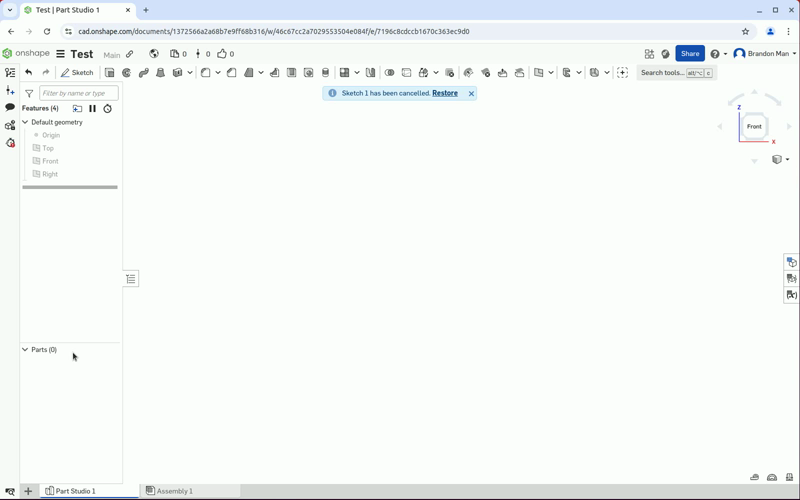
key_up(shift)
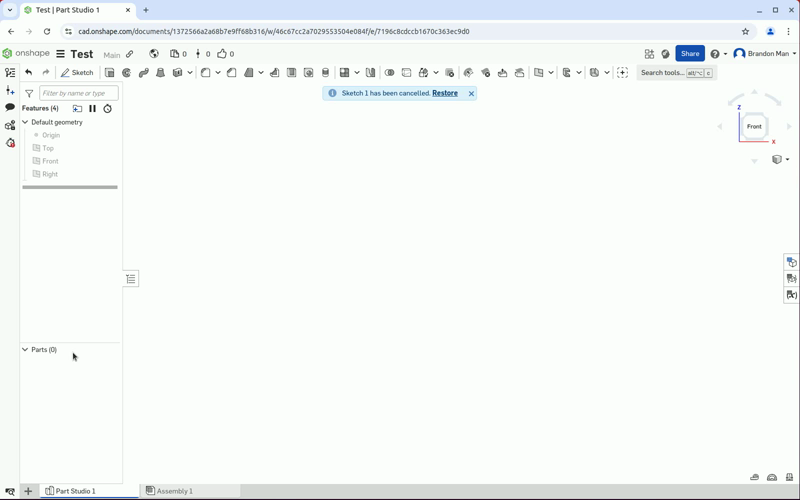
mouse_move(73, 352)
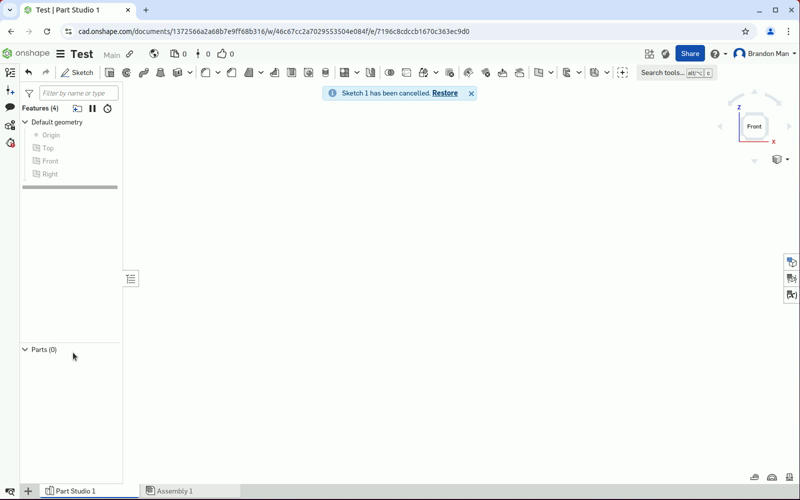
key(shift+y)
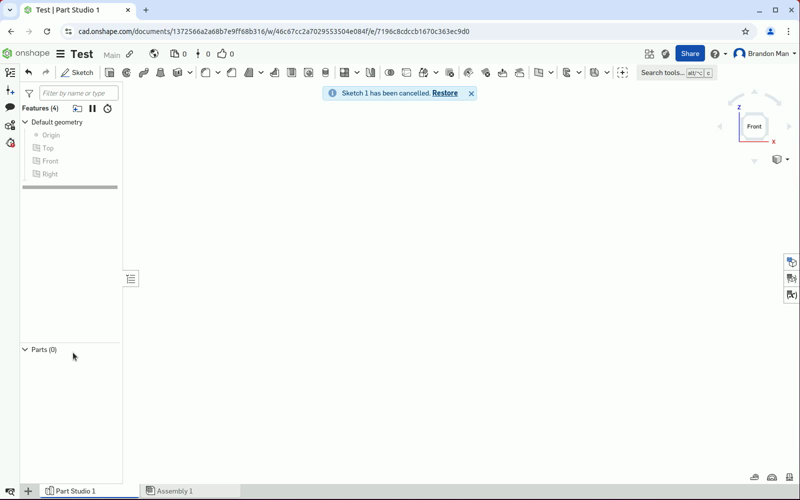
key(shift+s)
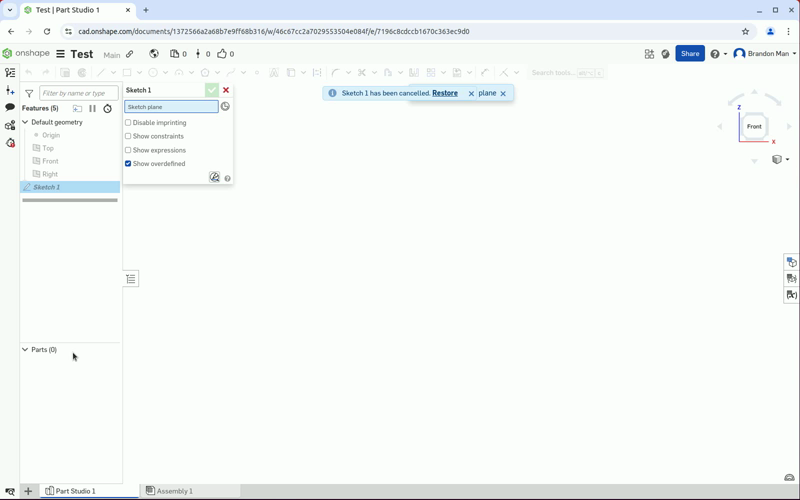
mouse_move(73, 163)
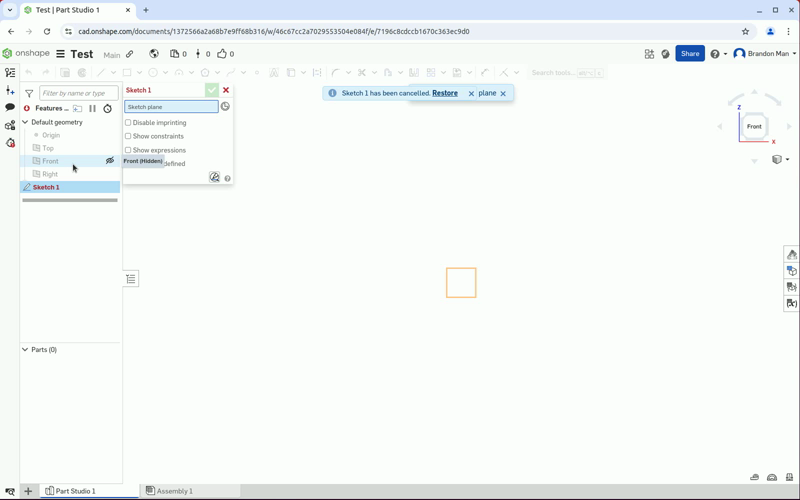
click(73, 163)
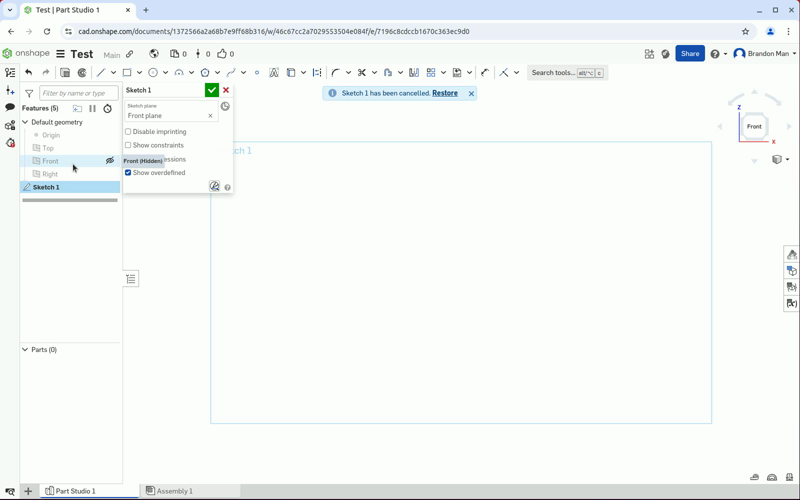
mouse_move(73, 352)
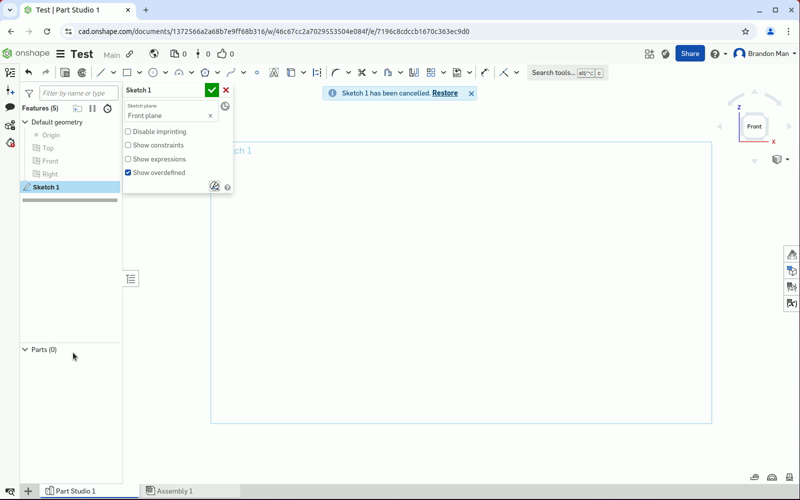
key(y)
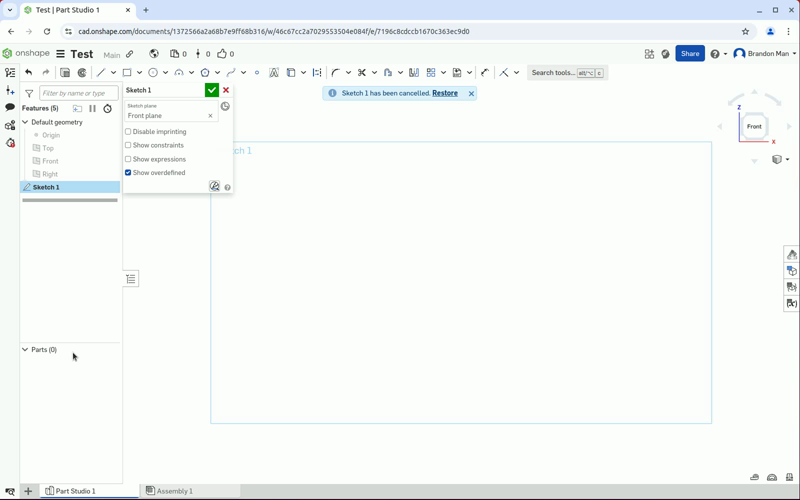
key(l)
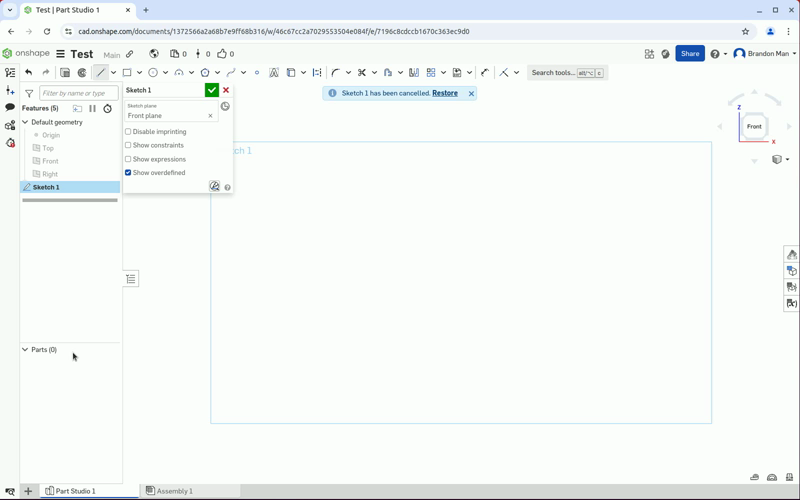
key_down(shift)
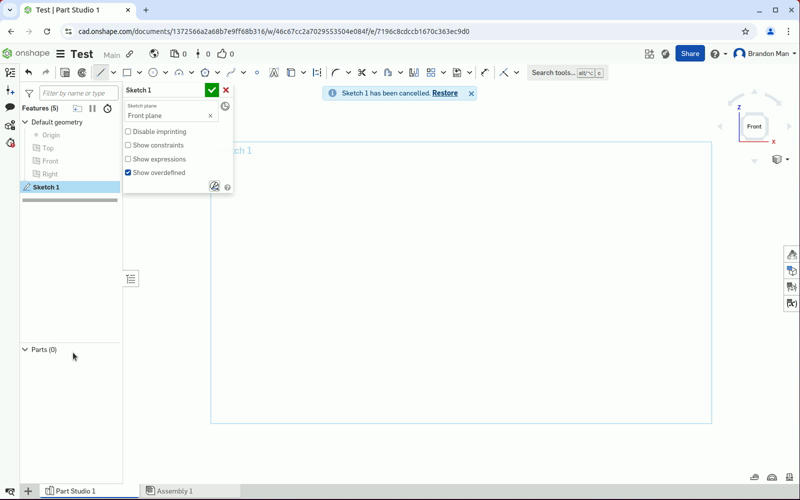
mouse_move(348, 282)
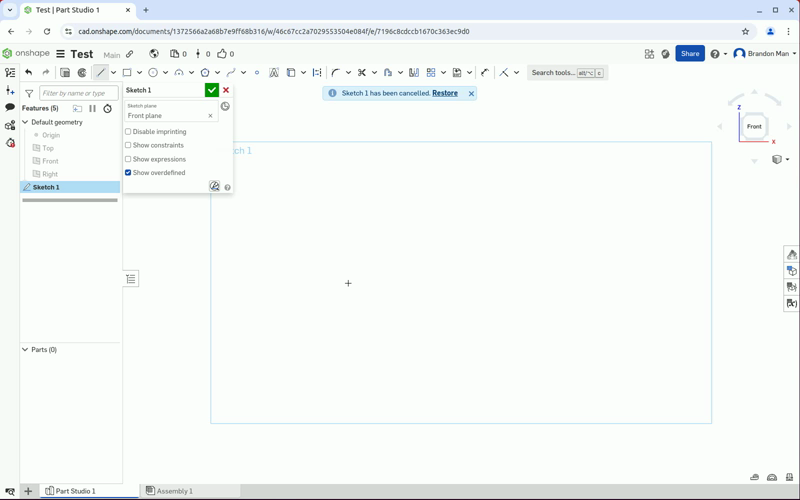
click(348, 282)
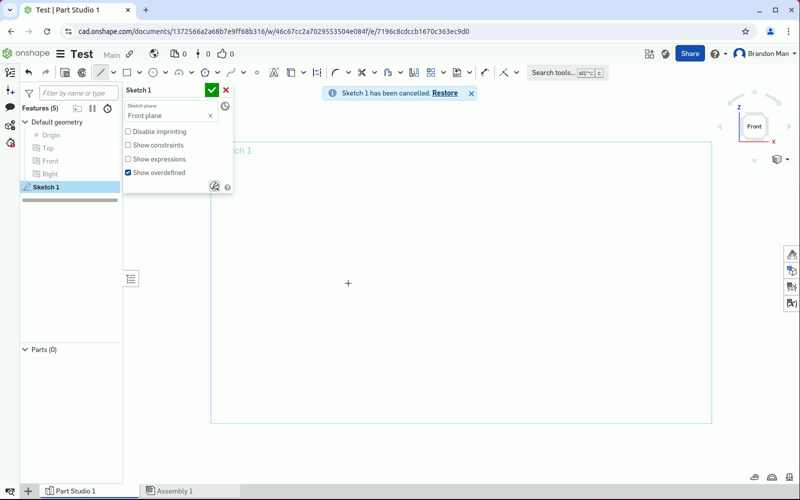
key_up(shift)
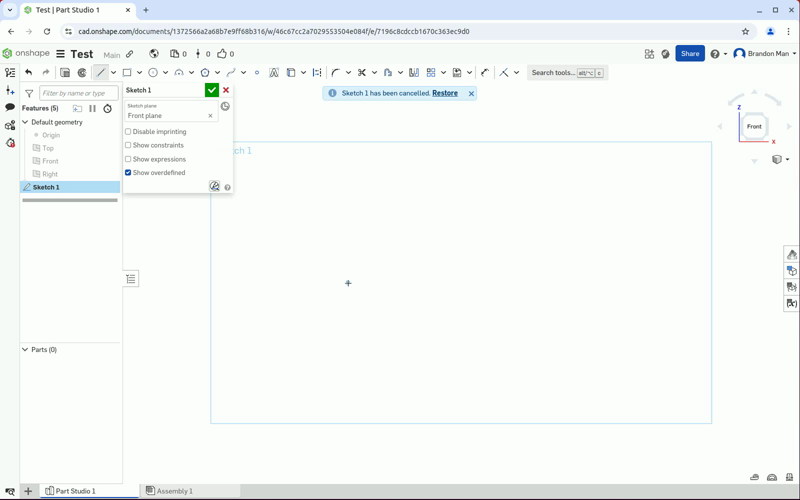
key_down(shift)
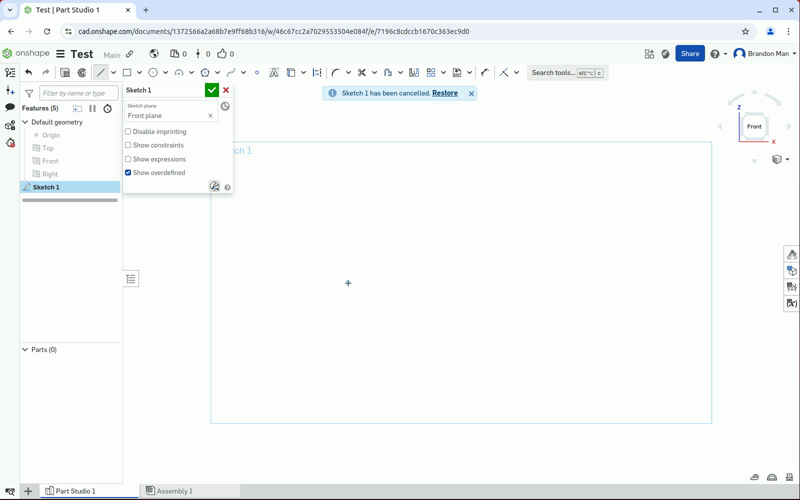
mouse_move(460, 282)
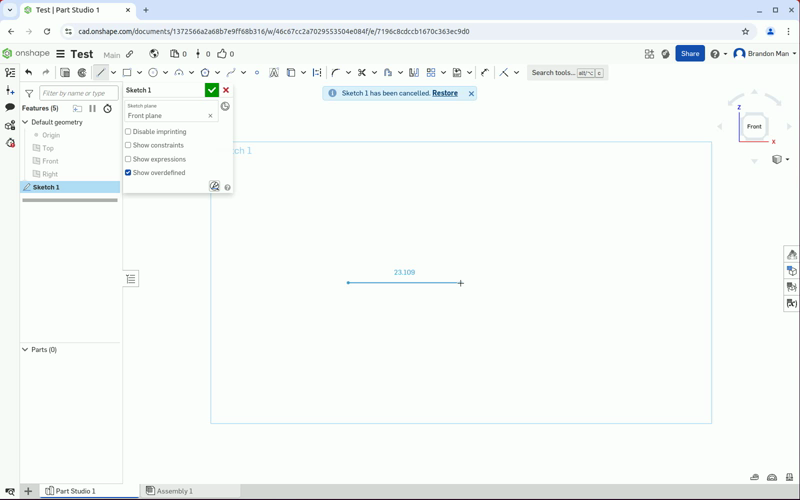
click(460, 282)
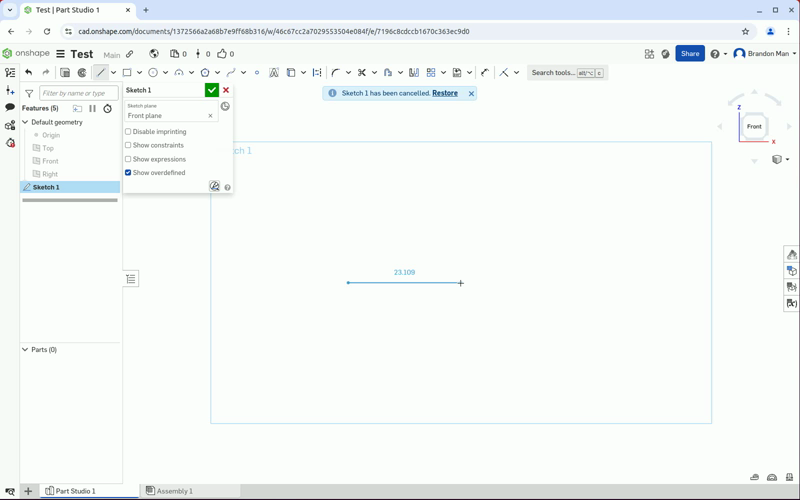
key_up(shift)
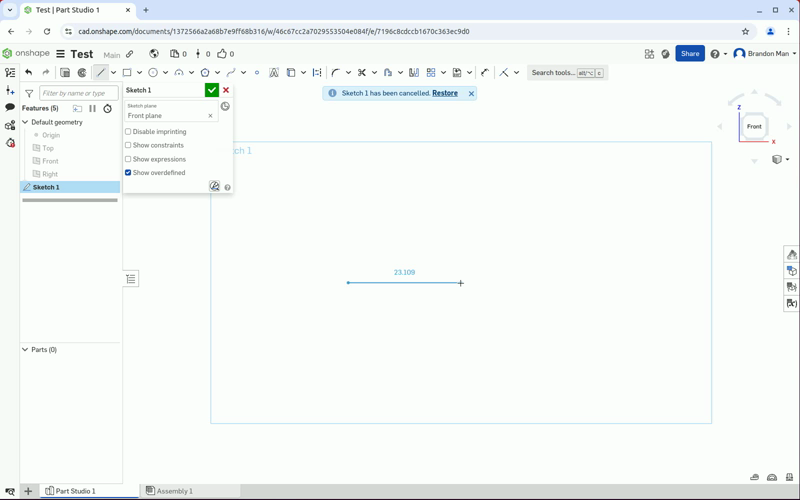
key_down(shift)
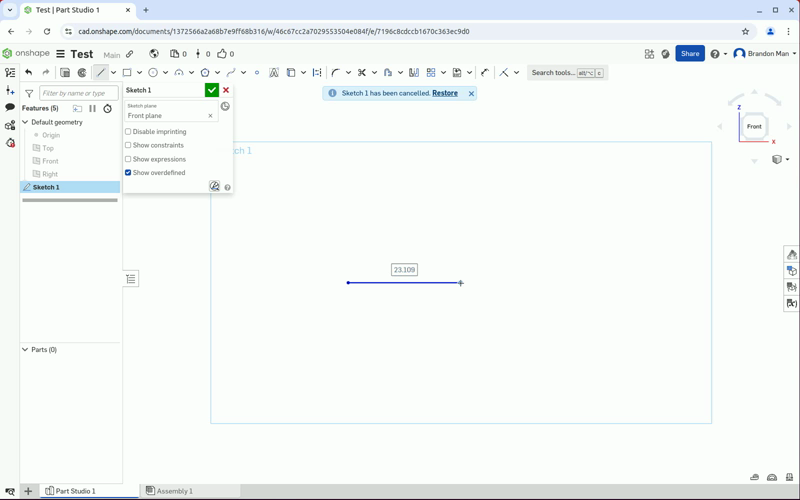
mouse_move(460, 170)
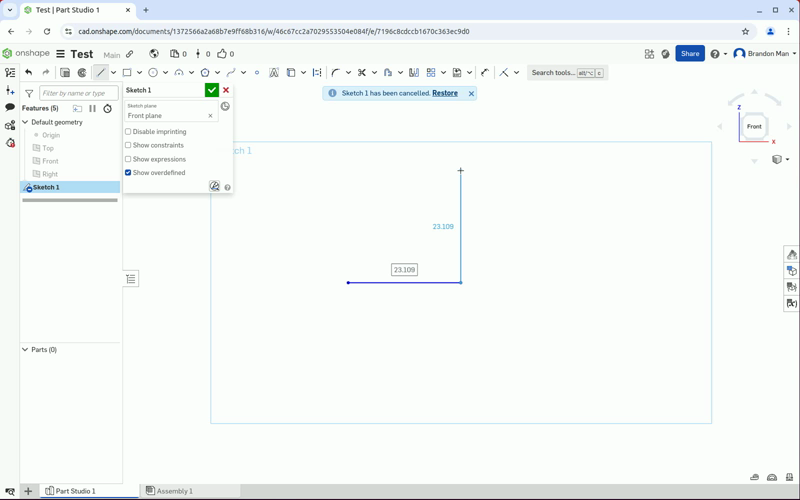
click(460, 170)
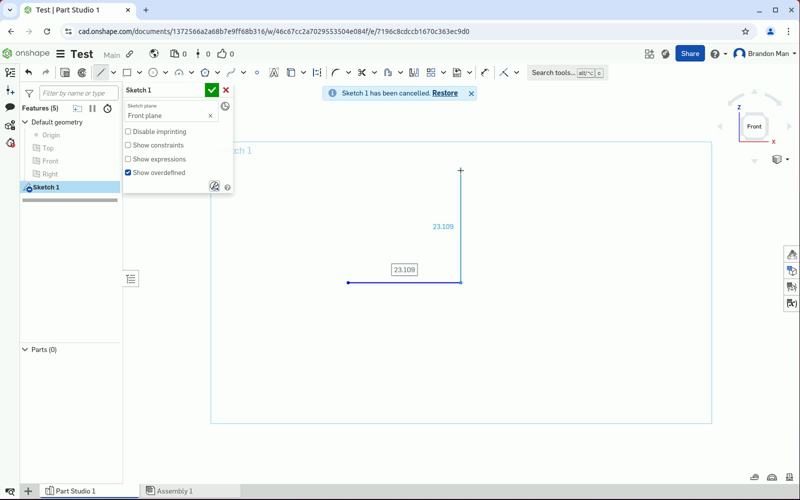
key_up(shift)
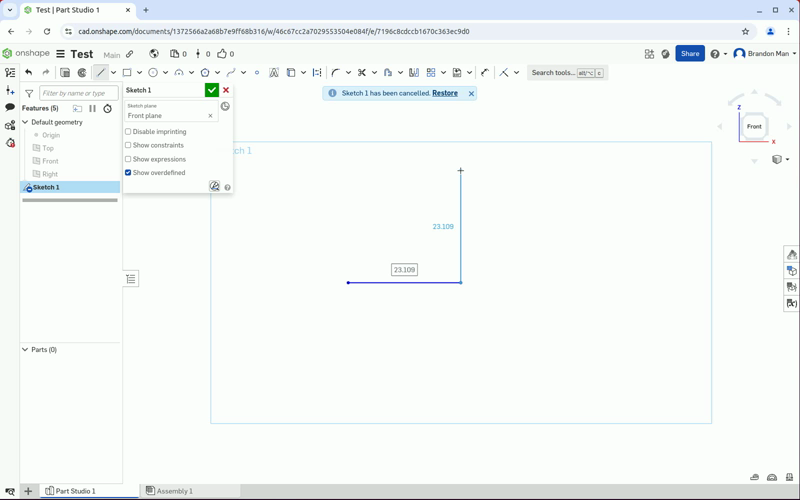
key_down(shift)
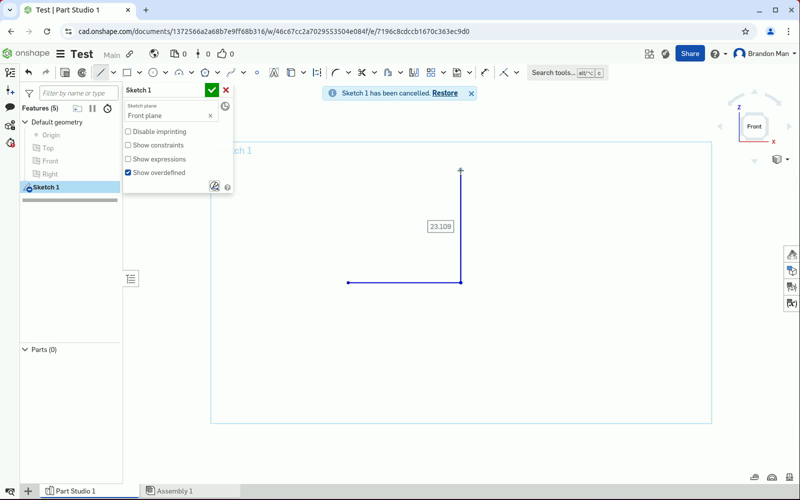
mouse_move(348, 170)
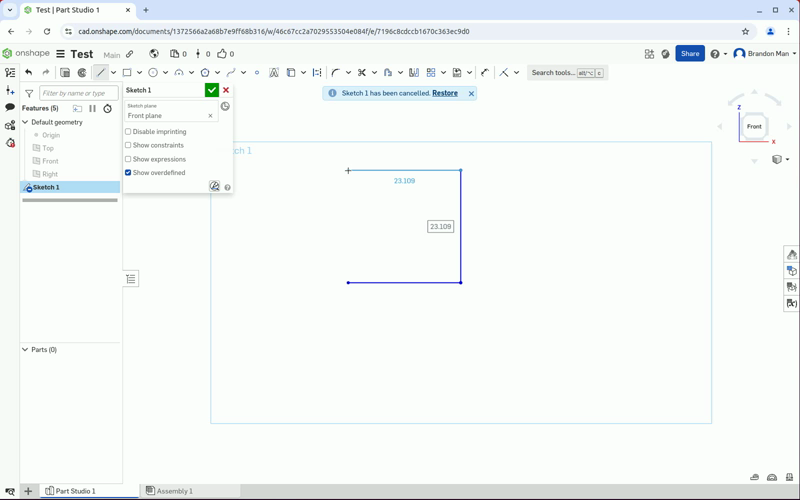
click(348, 170)
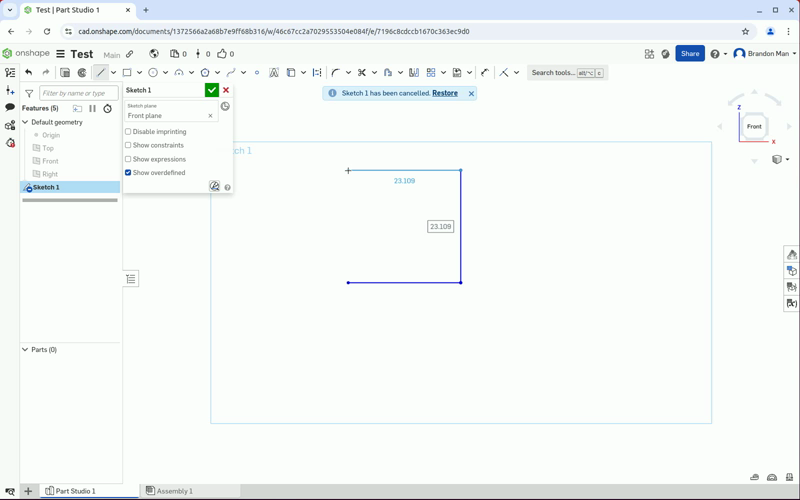
key_up(shift)
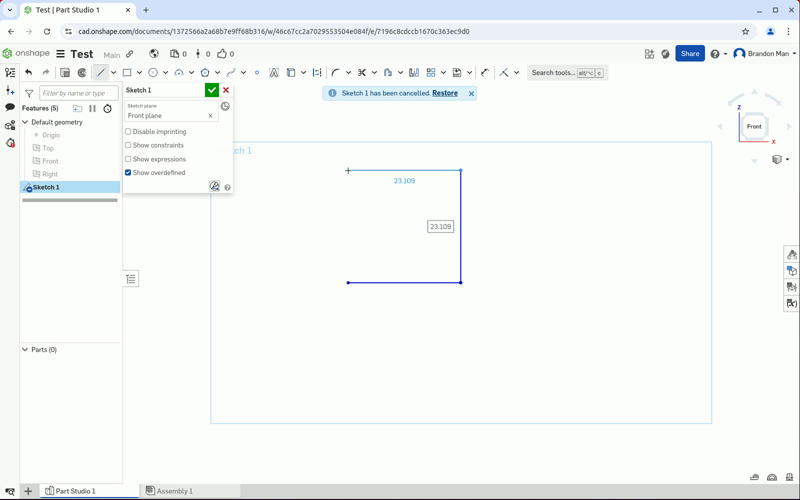
key_down(shift)
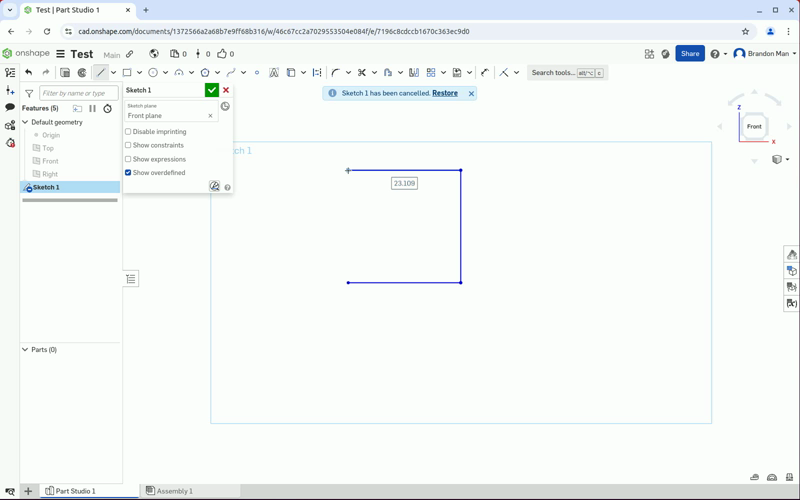
mouse_move(348, 282)
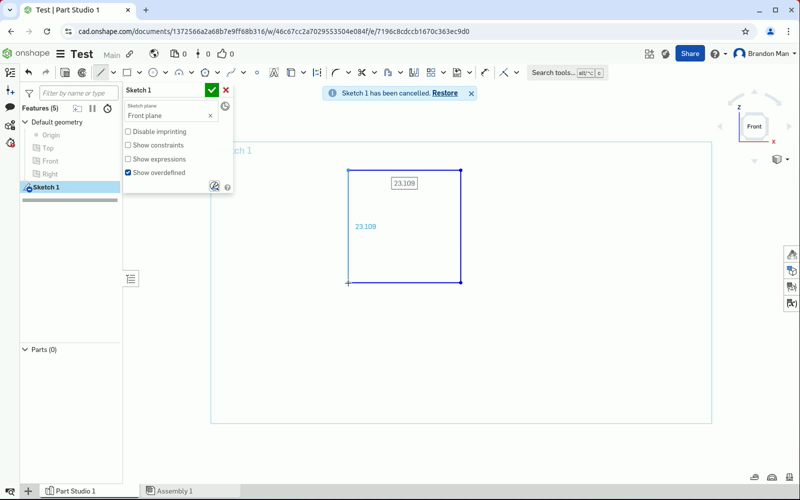
key_up(shift)
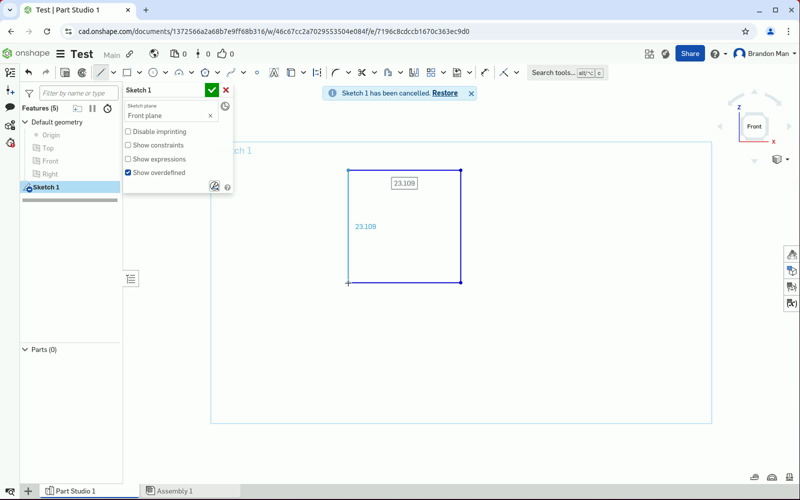
click(348, 282)
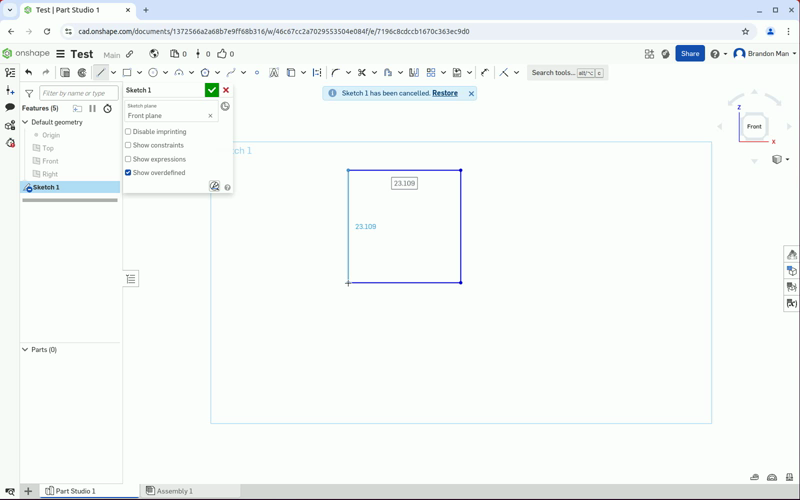
key(esc)
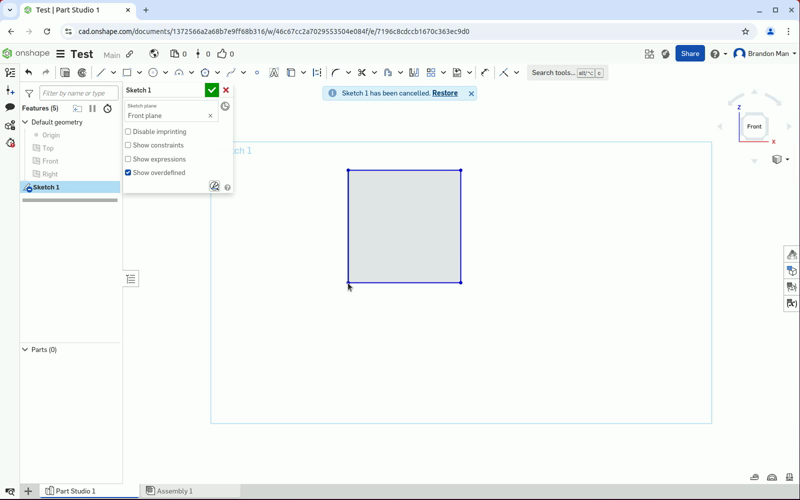
mouse_move(449, 187)
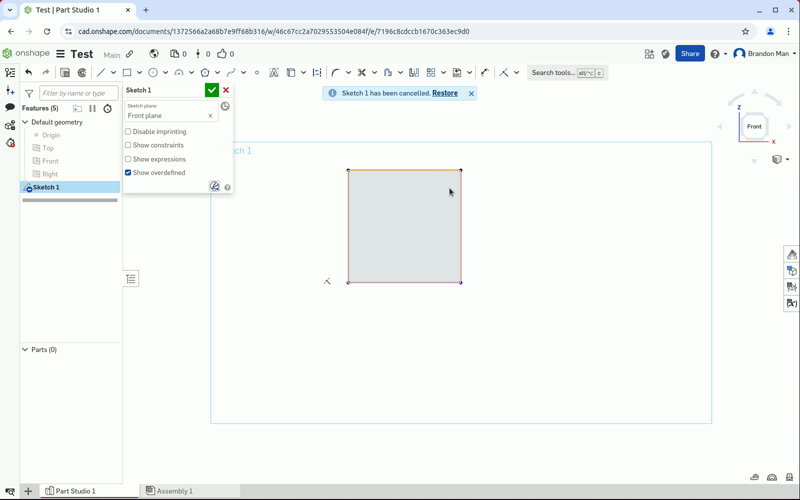
click(449, 187)
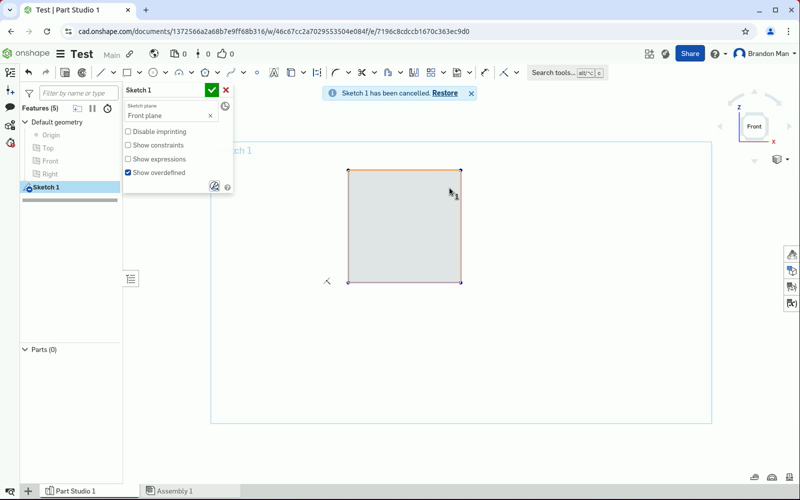
mouse_move(73, 352)
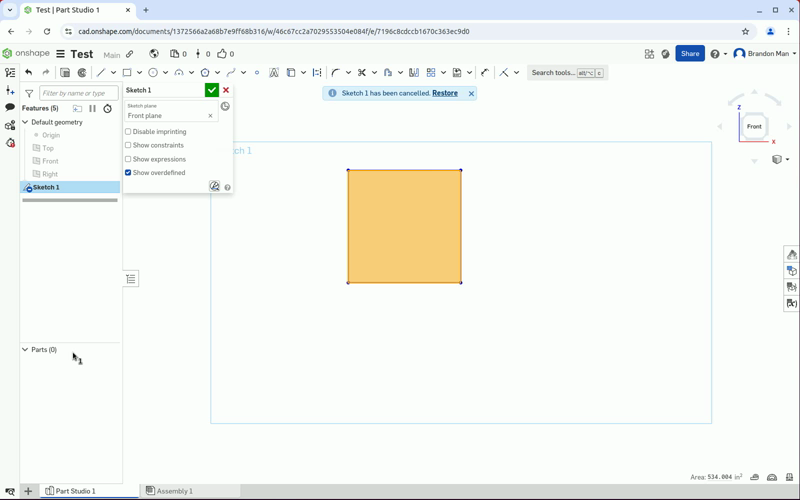
key(shift+y)
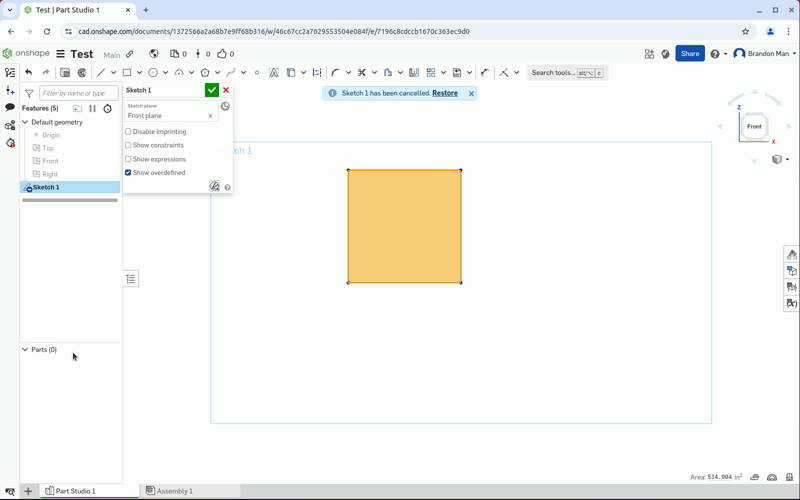
key(shift+e)
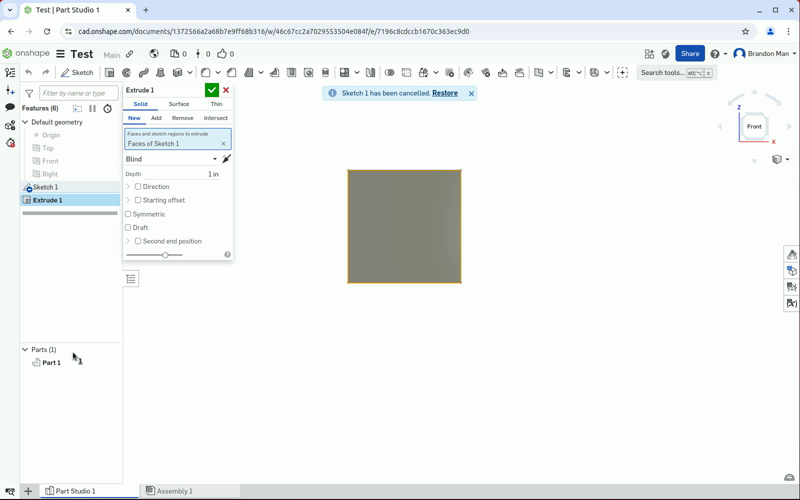
mouse_move(143, 106)
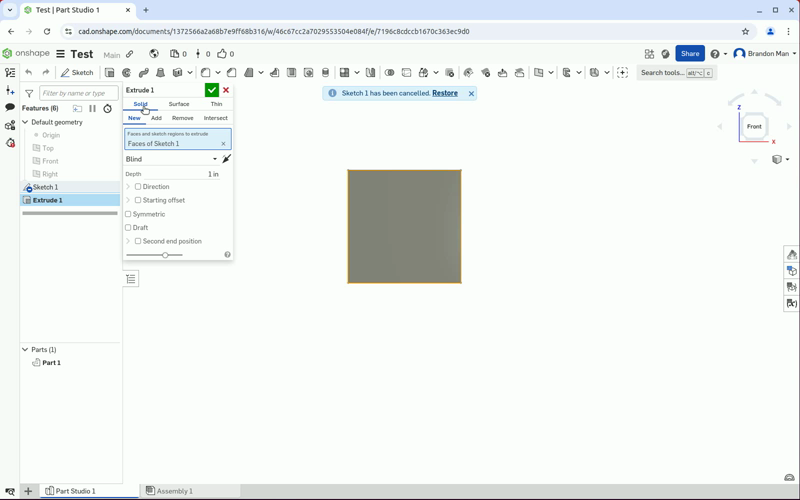
click(143, 106)
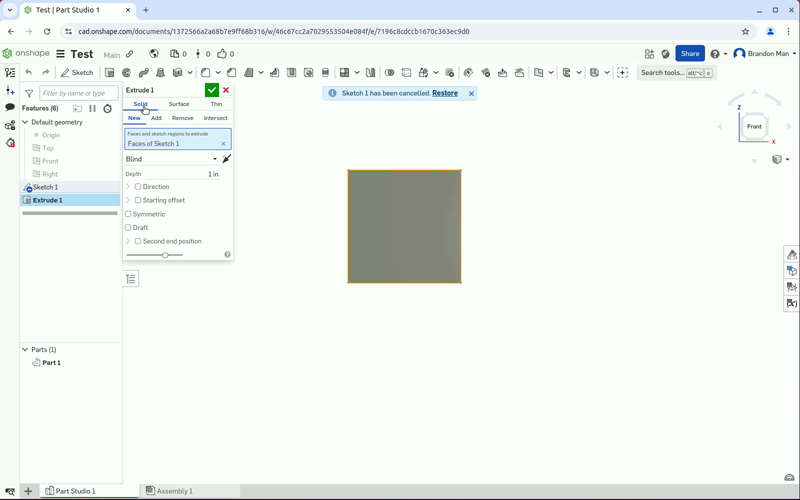
mouse_move(137, 120)
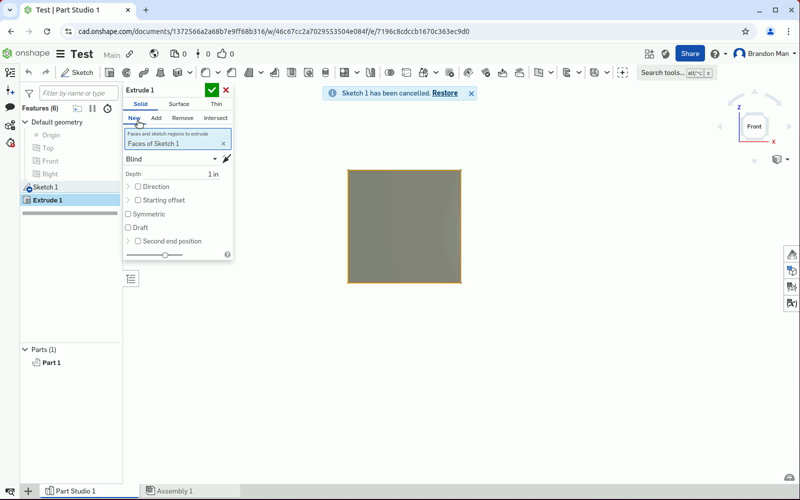
click(137, 120)
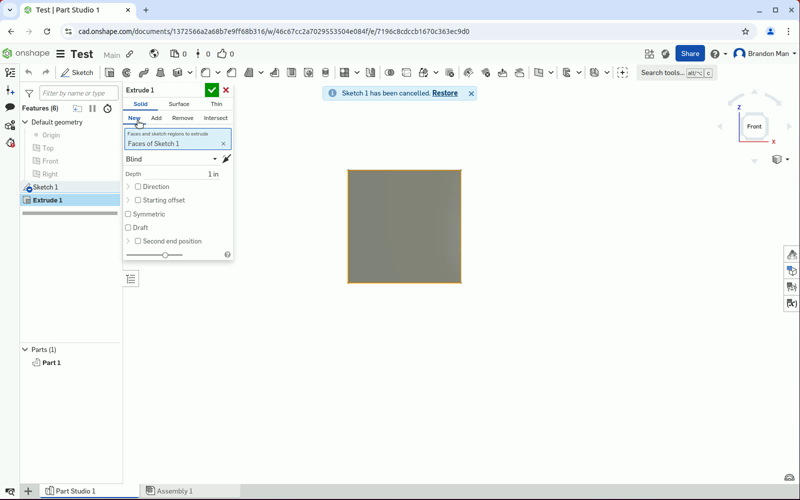
key(tab, 4)
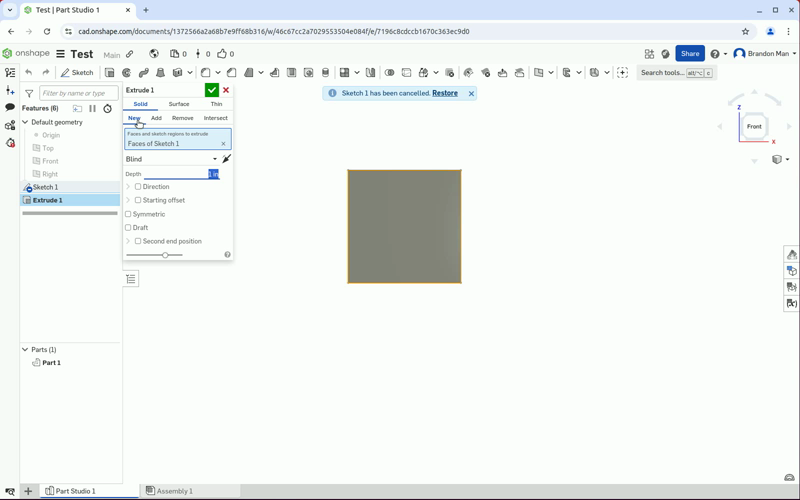
text(23.108)
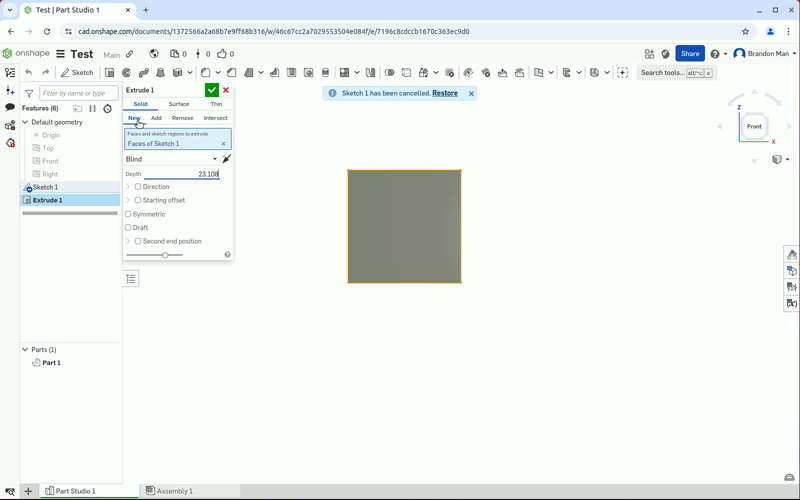
key(enter)
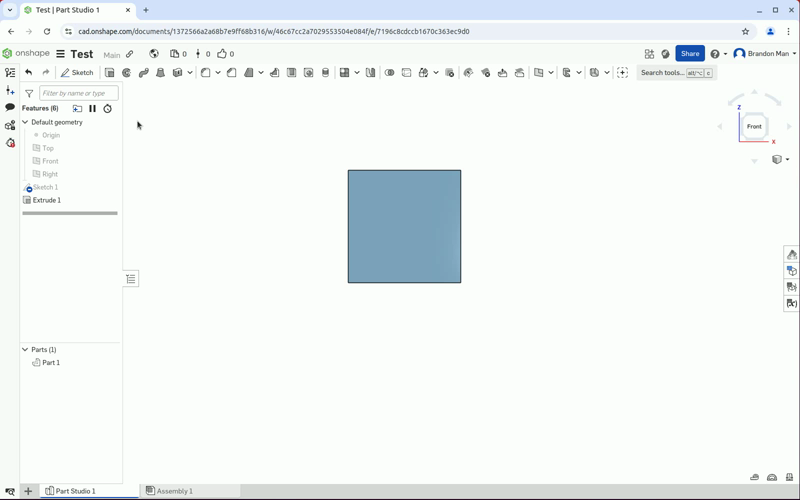
key(shift+h)
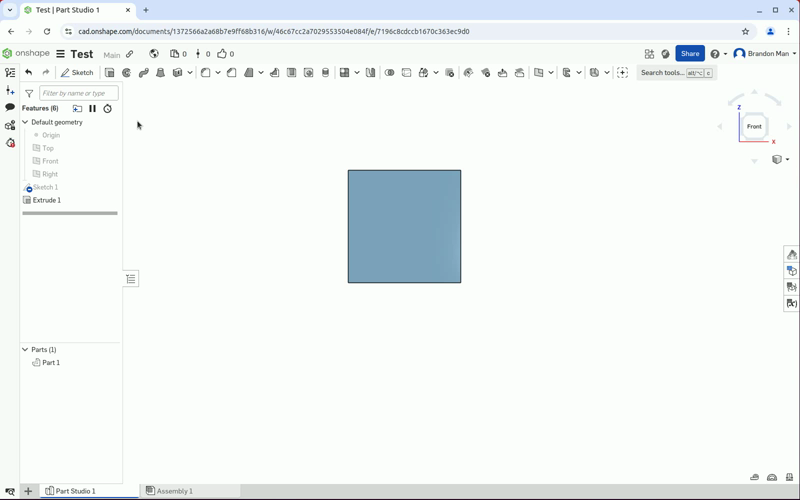
key(shift+h)
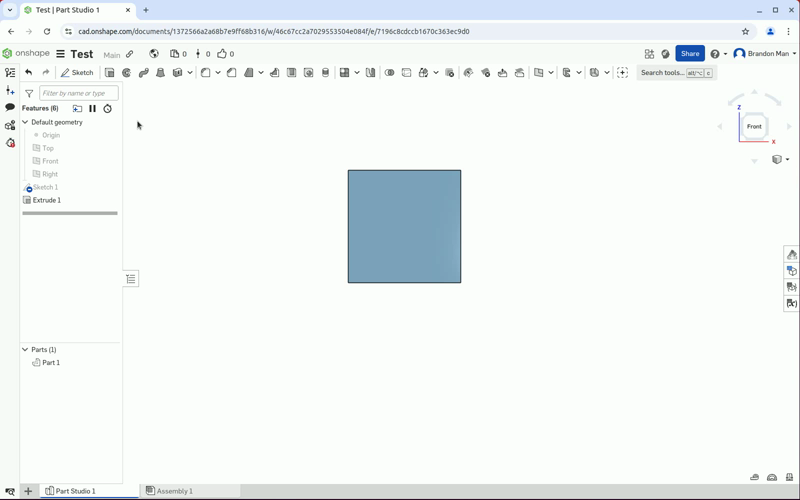
mouse_move(73, 189)
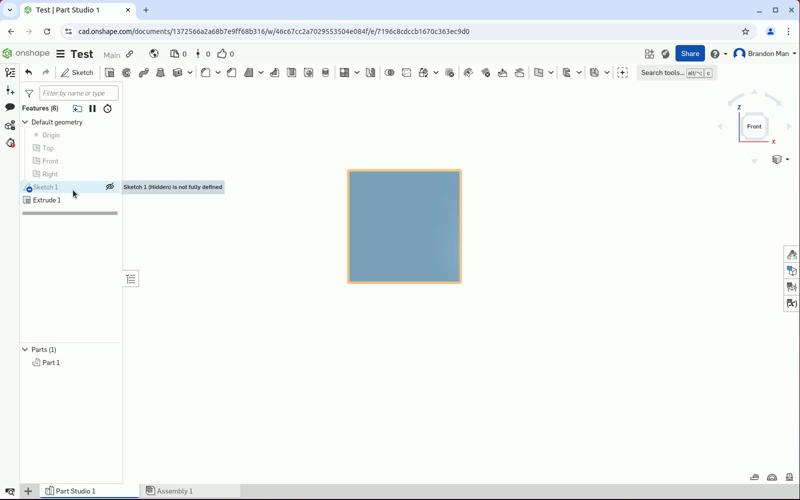
click(73, 189)
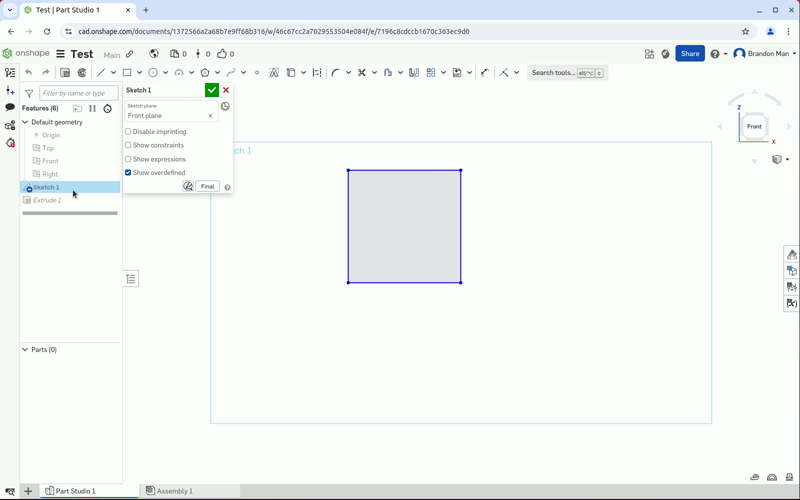
mouse_move(229, 92)
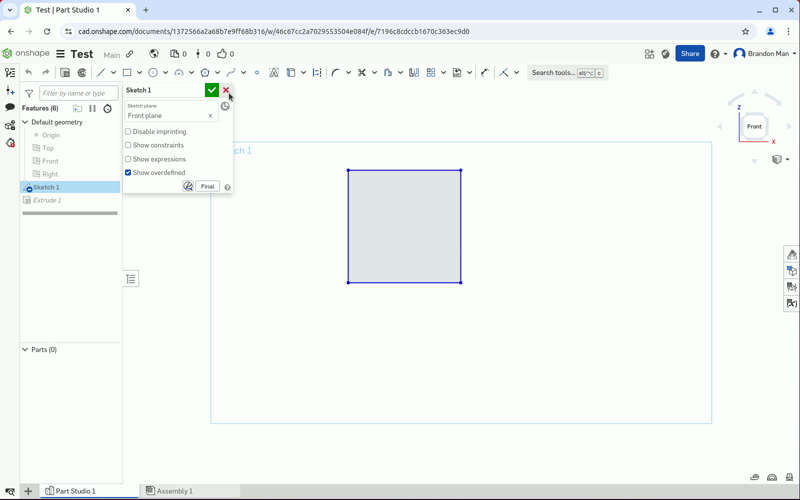
click(229, 92)
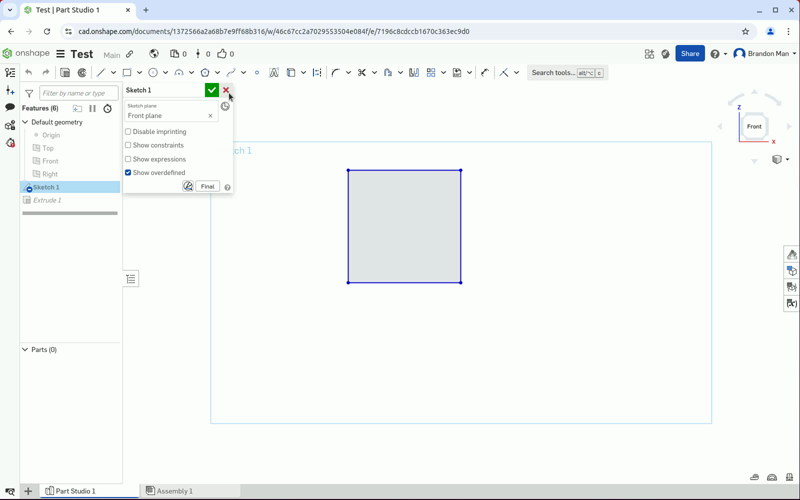
key(shift+s)
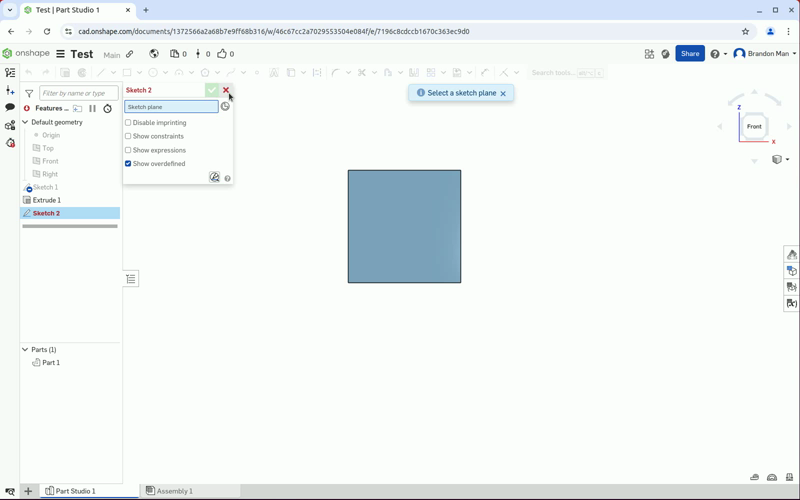
mouse_move(73, 163)
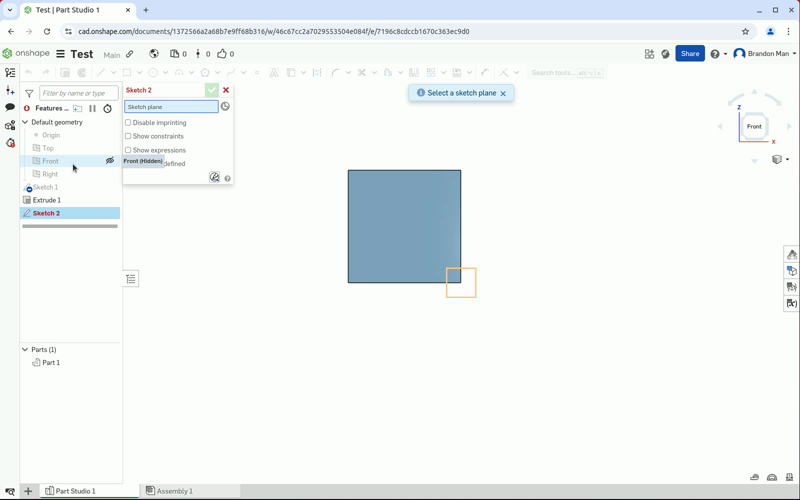
click(73, 163)
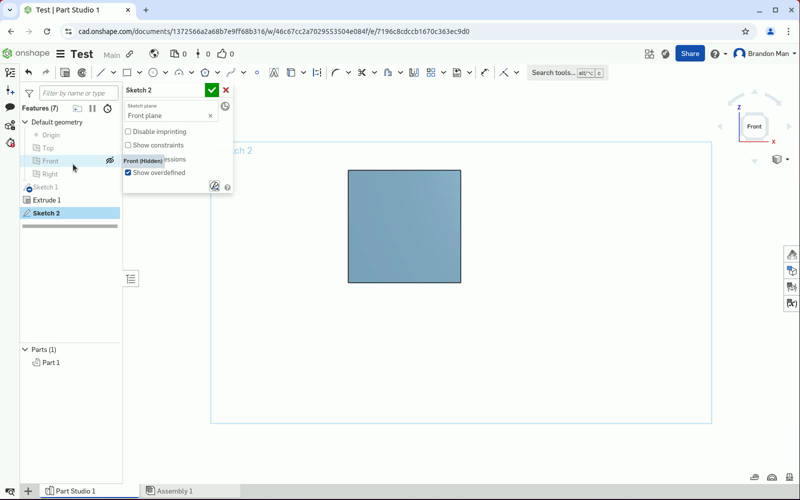
mouse_move(73, 352)
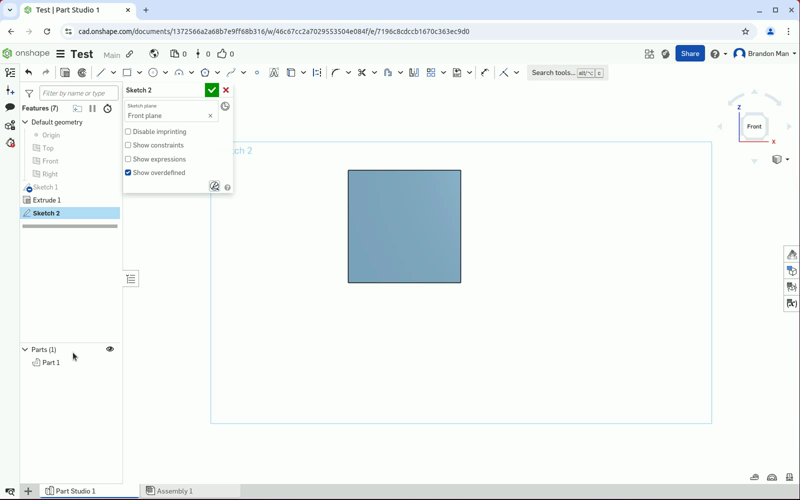
key(y)
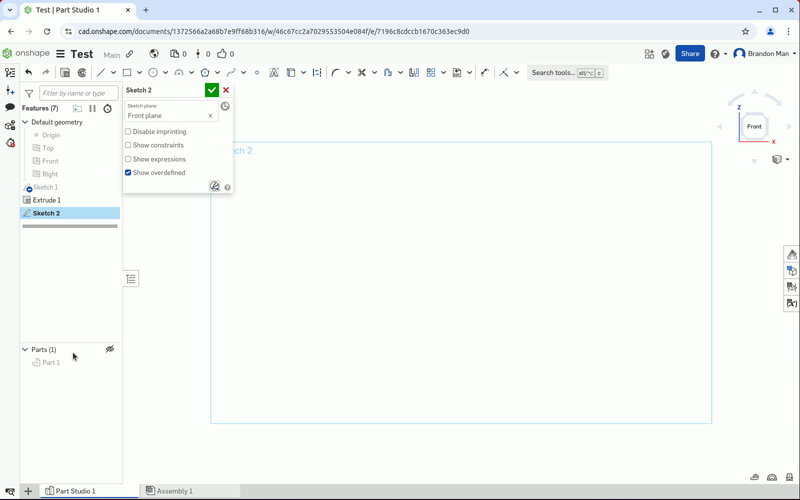
key(l)
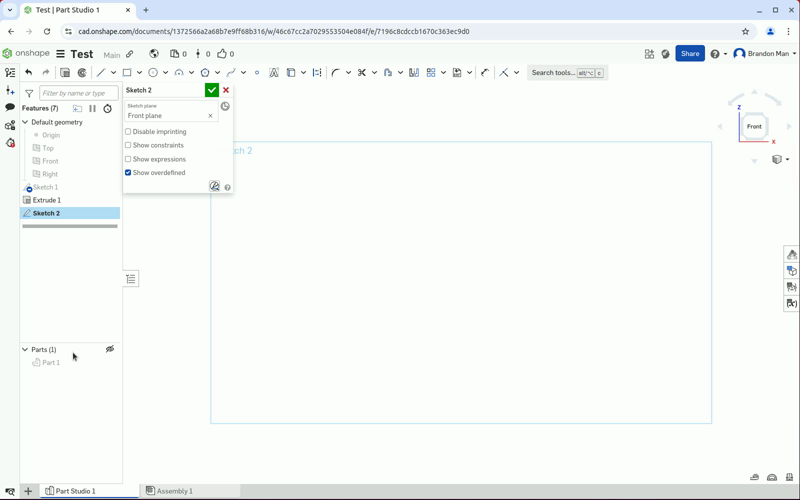
key_down(shift)
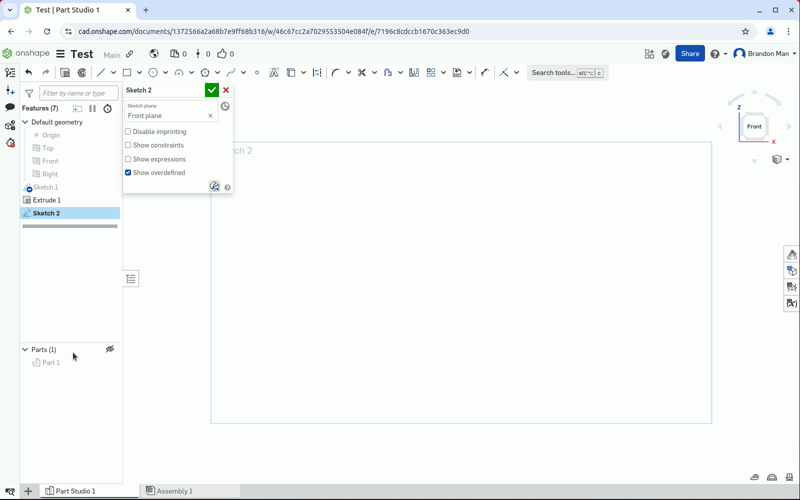
mouse_move(404, 226)
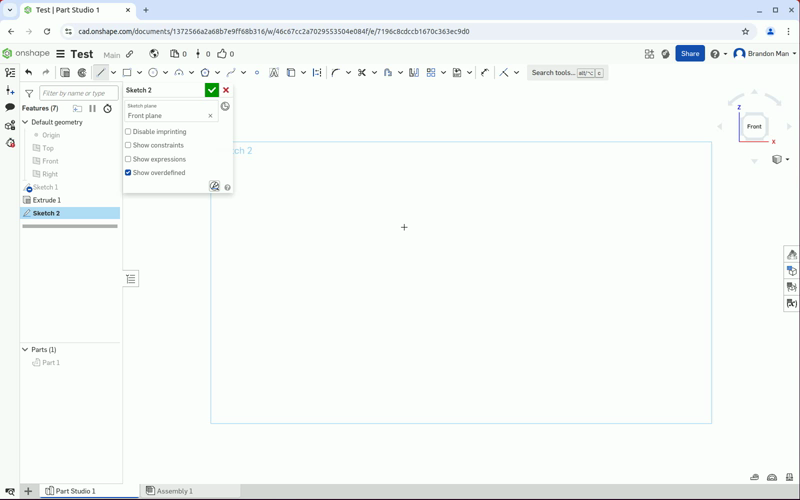
click(404, 226)
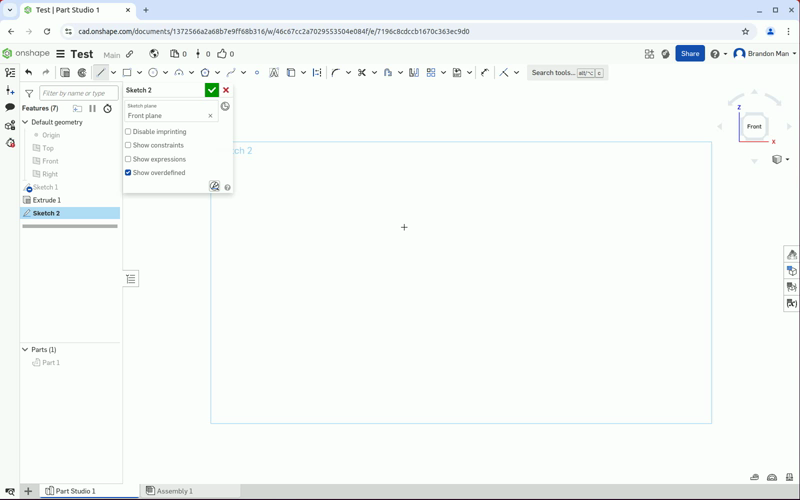
key_up(shift)
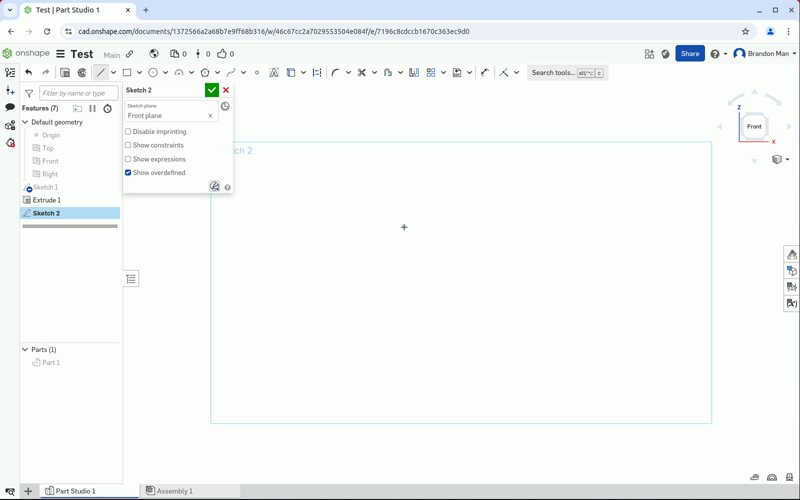
key_down(shift)
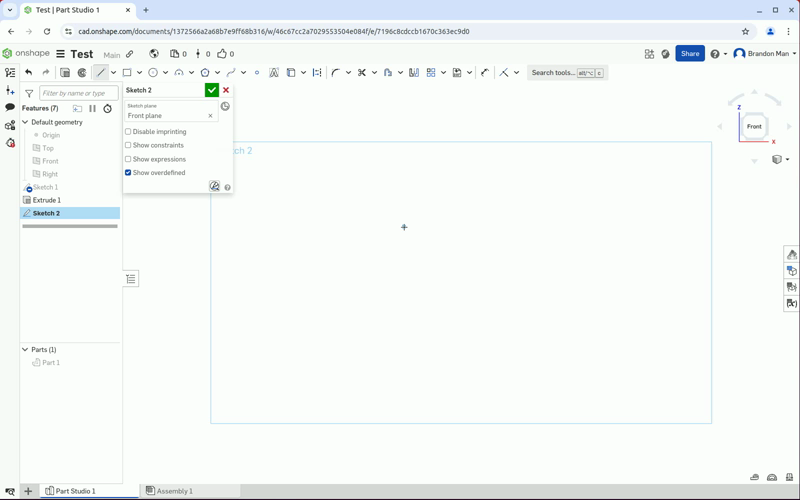
mouse_move(434, 226)
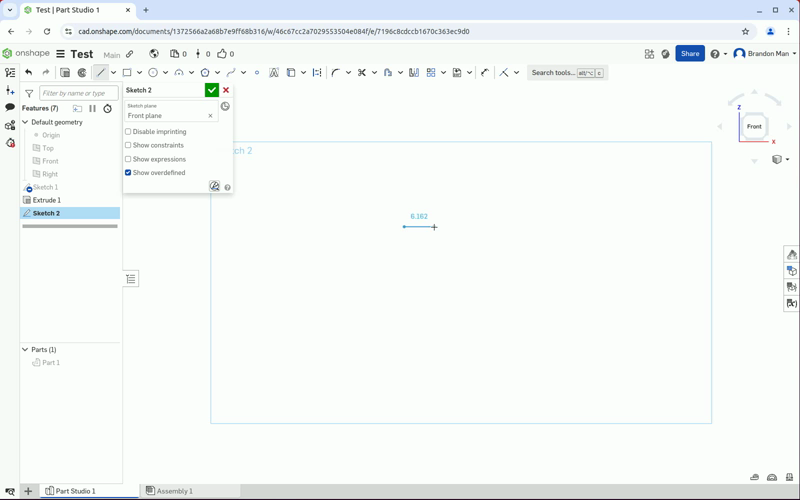
mouse_move(461, 226)
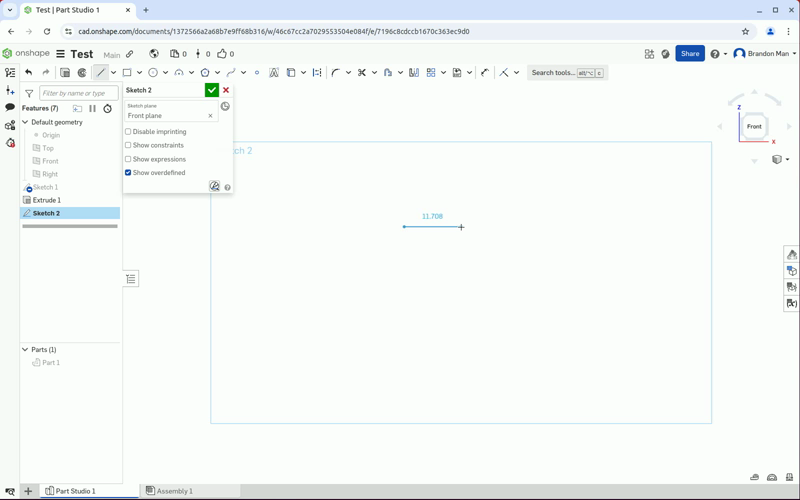
click(461, 226)
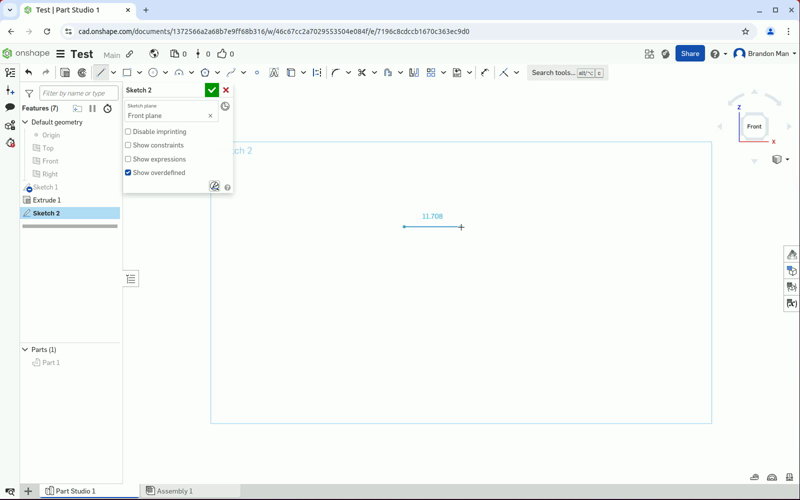
key_up(shift)
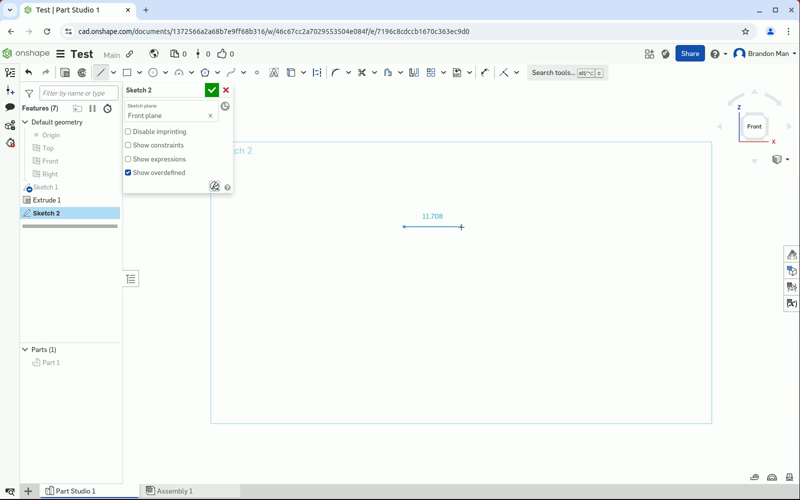
key_down(shift)
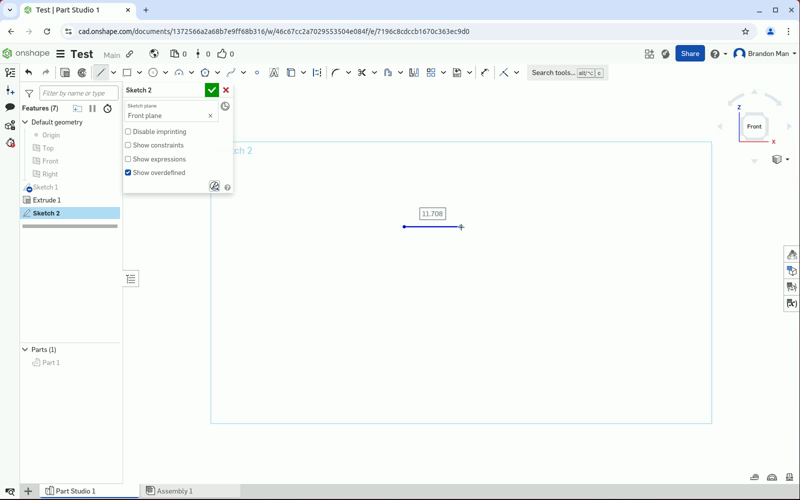
mouse_move(491, 226)
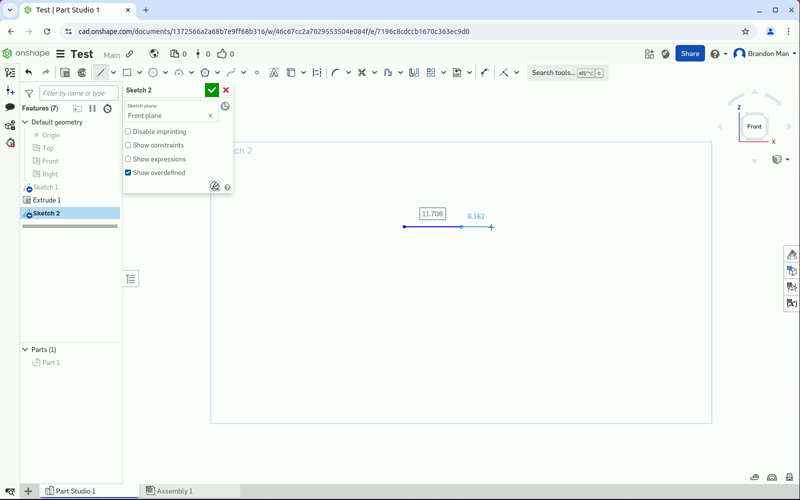
mouse_move(461, 169)
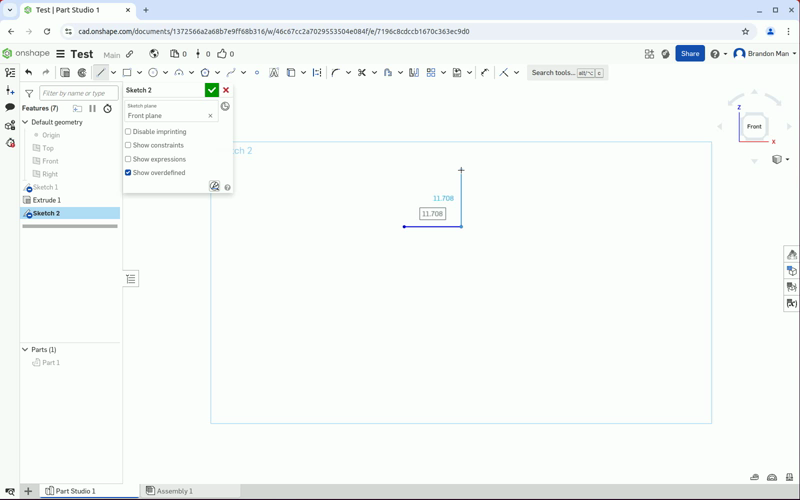
click(461, 169)
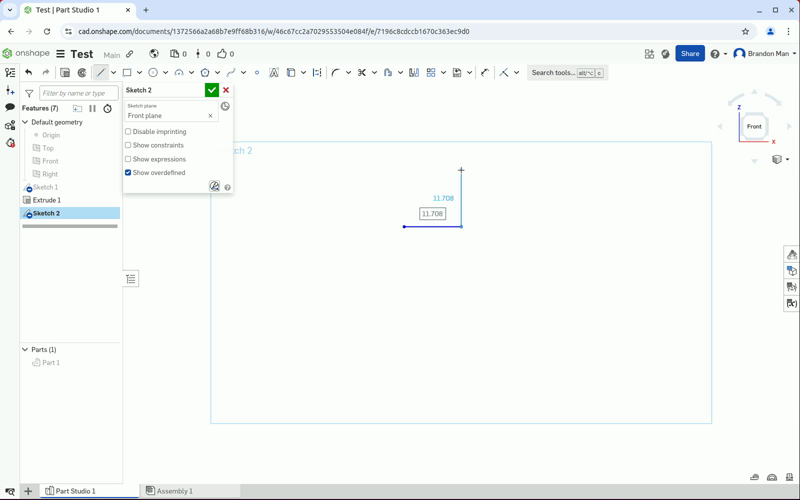
key_up(shift)
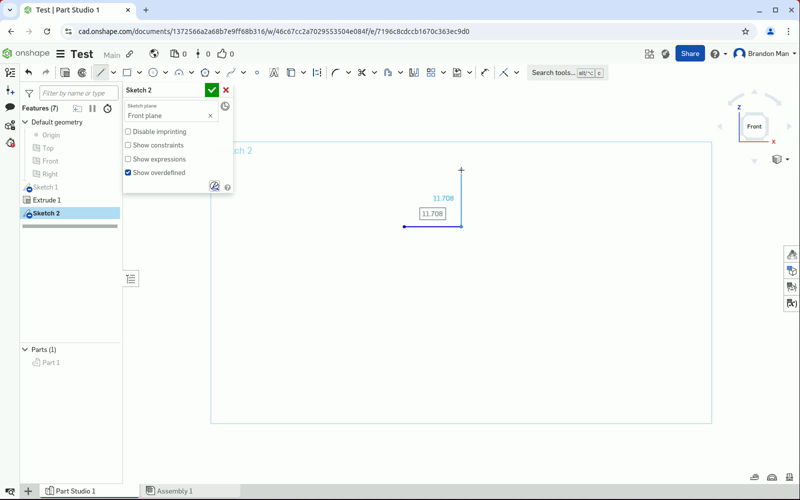
key_down(shift)
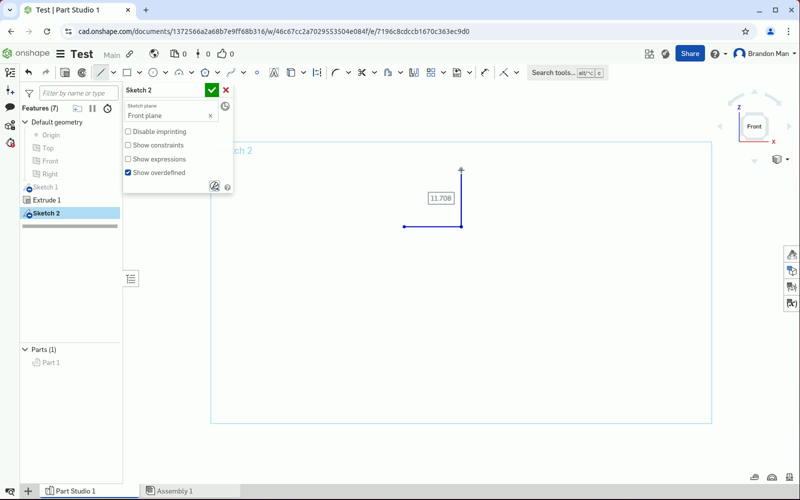
mouse_move(491, 169)
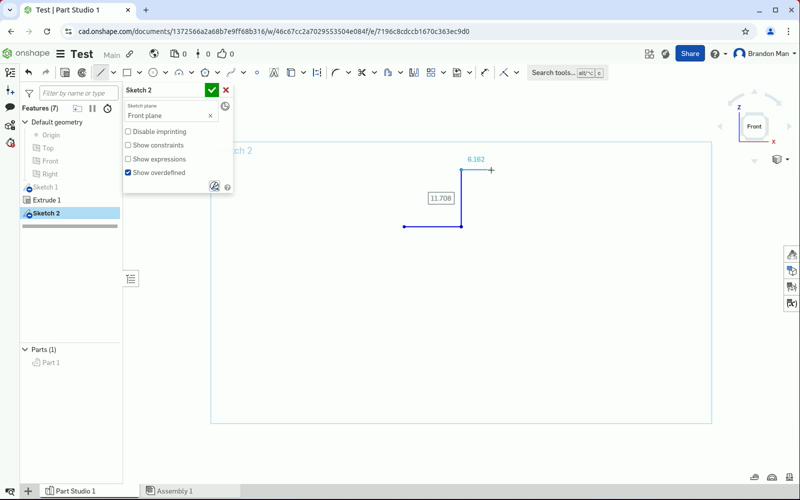
mouse_move(404, 169)
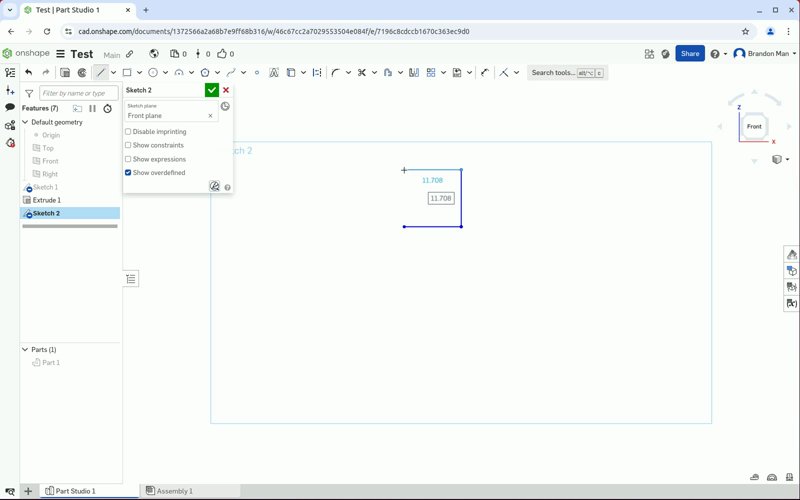
click(404, 169)
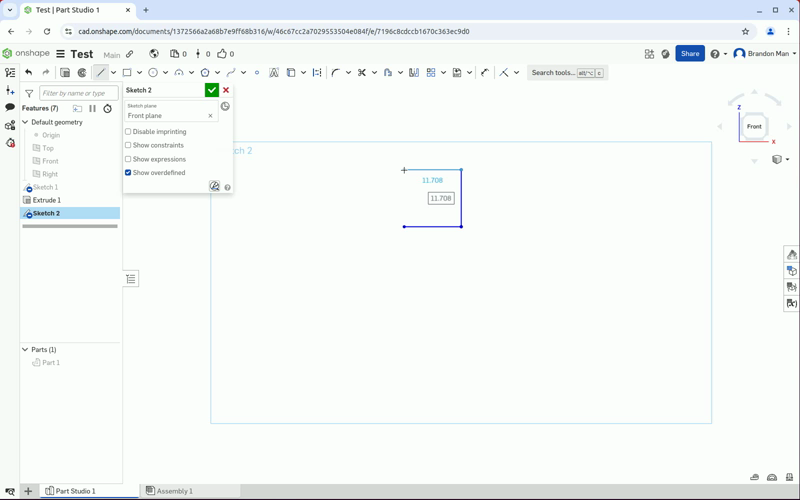
key_up(shift)
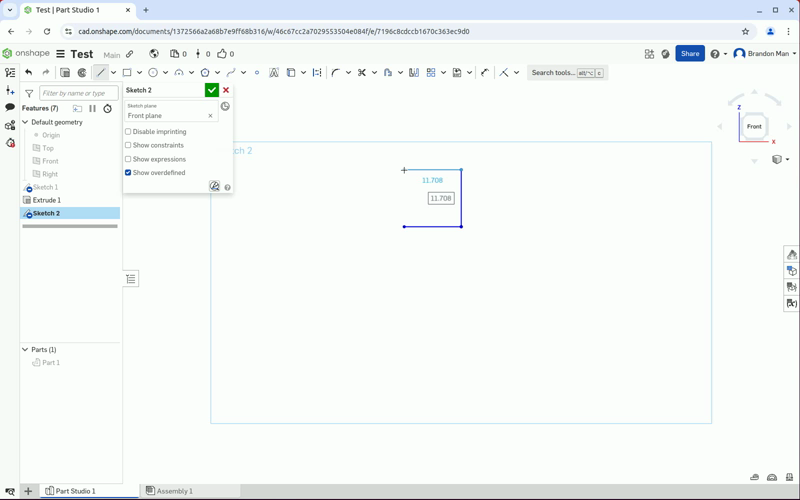
mouse_move(434, 169)
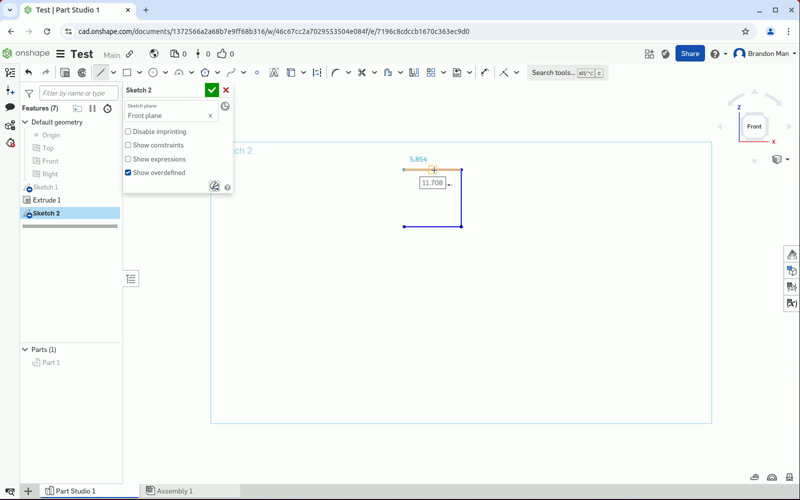
key_down(shift)
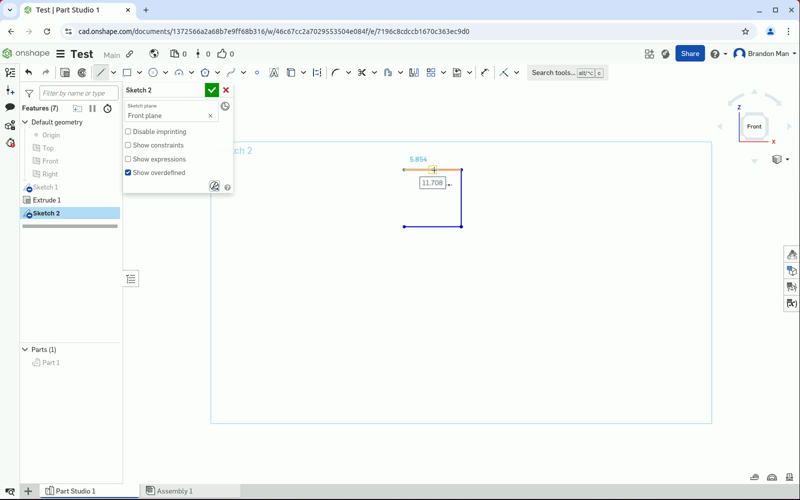
mouse_move(404, 226)
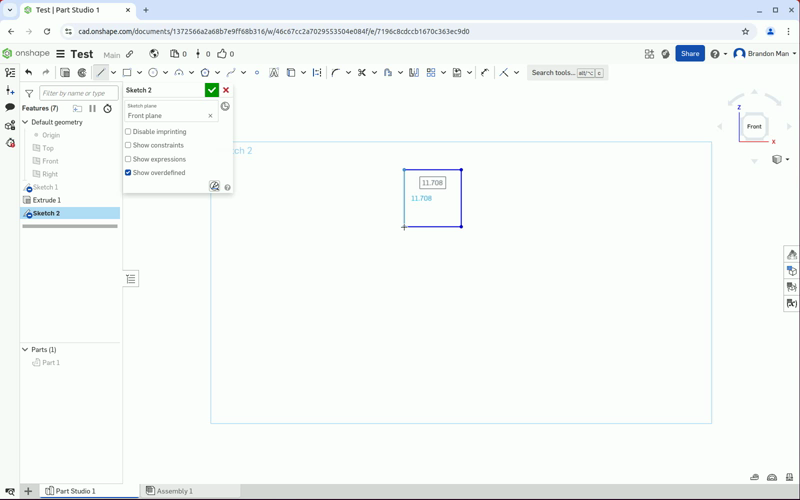
key_up(shift)
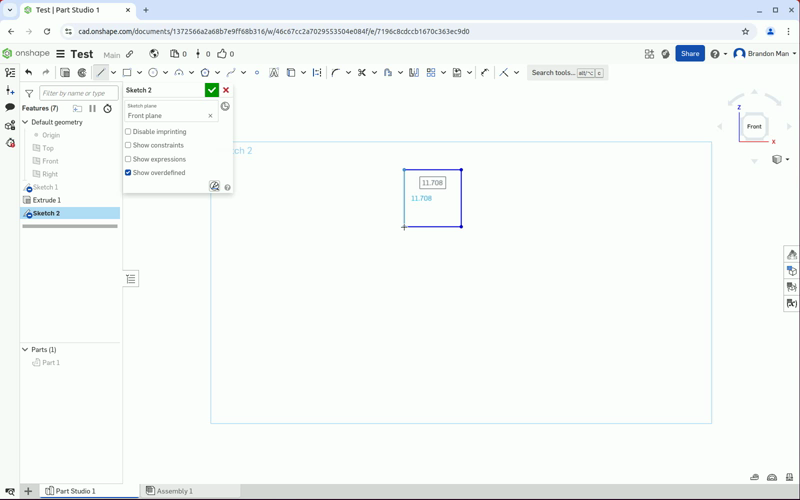
click(404, 226)
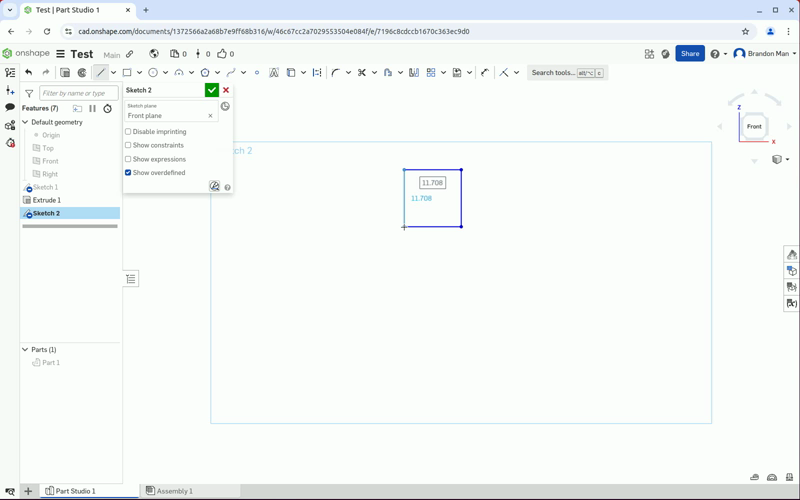
key(esc)
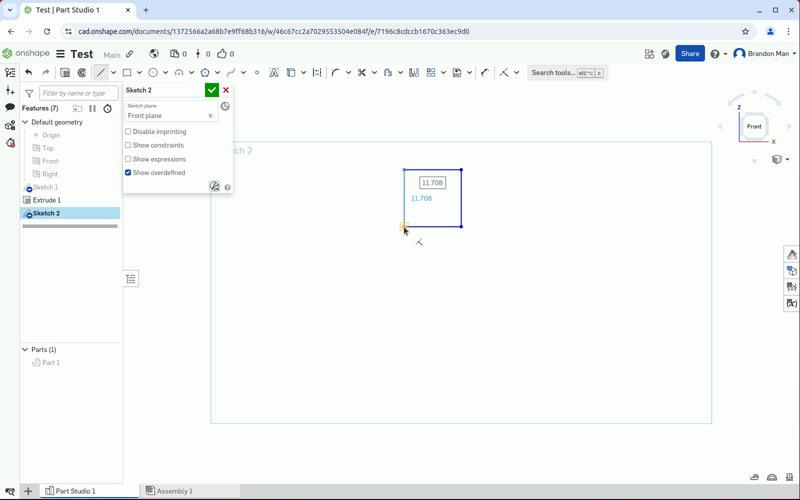
mouse_move(408, 192)
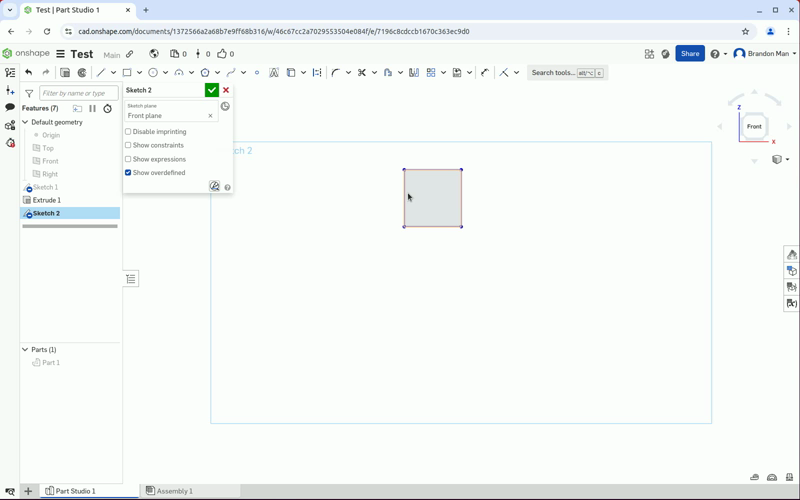
click(408, 192)
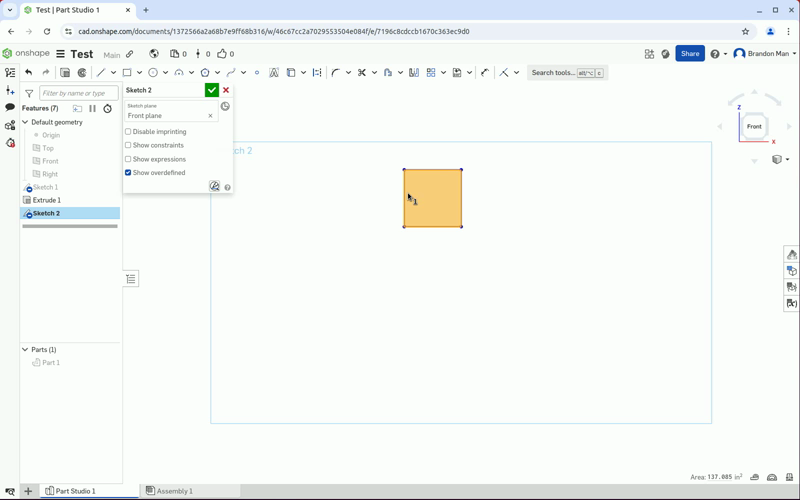
mouse_move(73, 352)
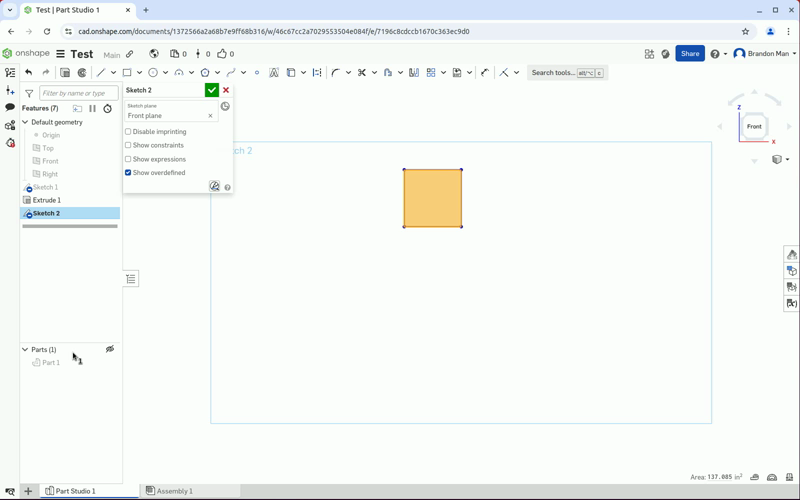
key(shift+y)
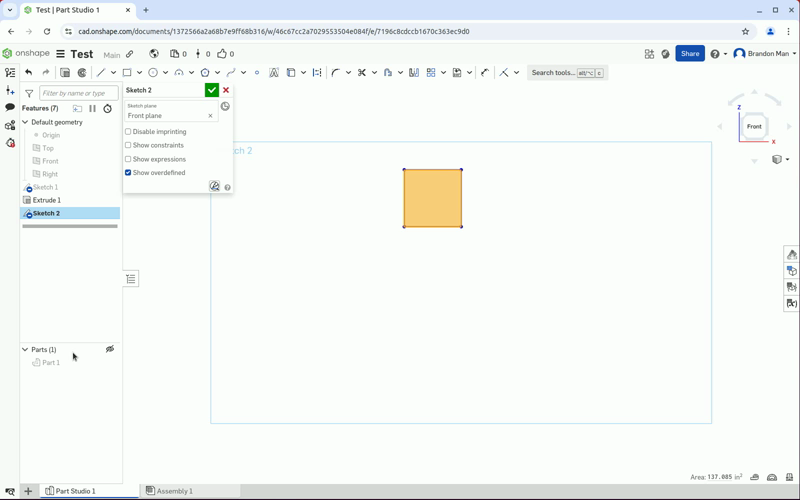
key(shift+e)
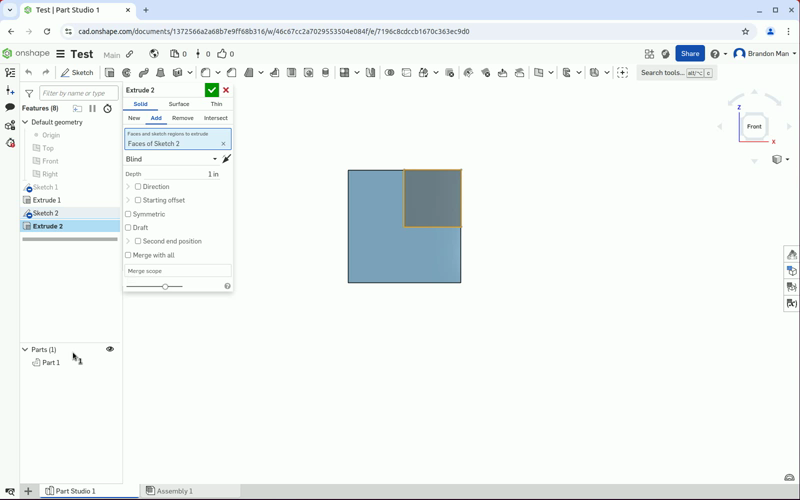
mouse_move(143, 106)
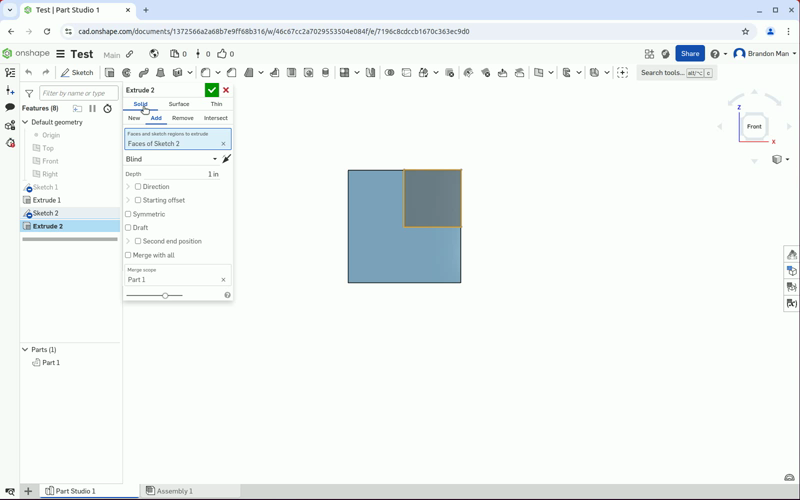
click(143, 106)
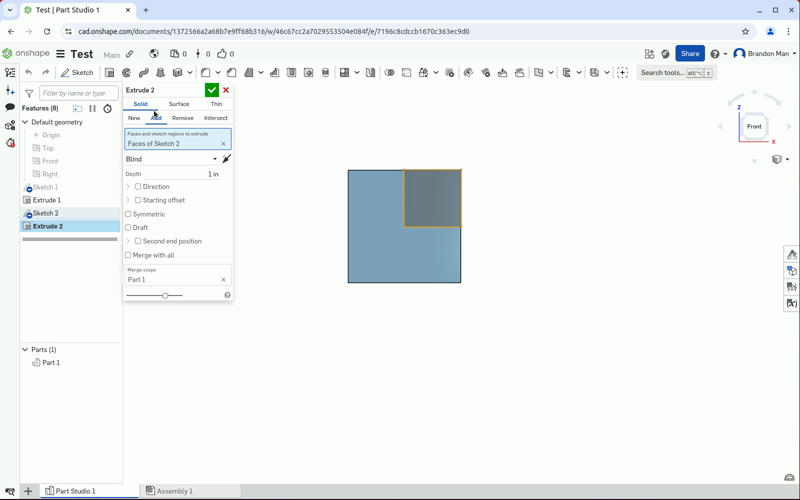
mouse_move(186, 120)
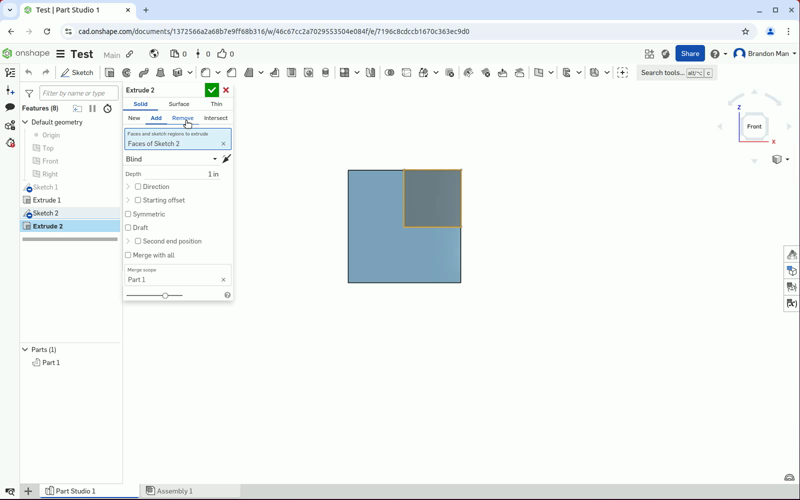
click(186, 120)
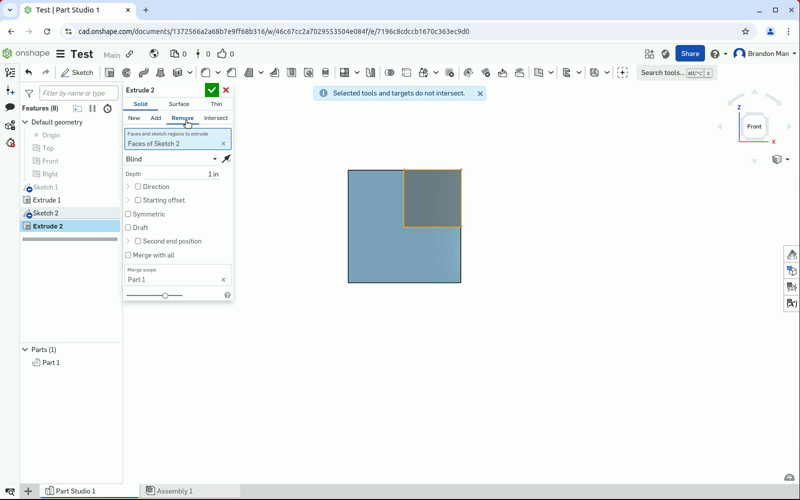
key(tab, 4)
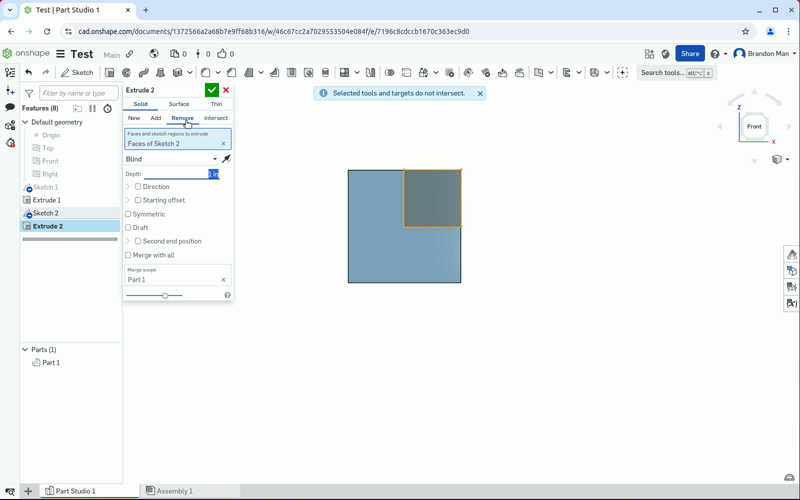
text(11.554)
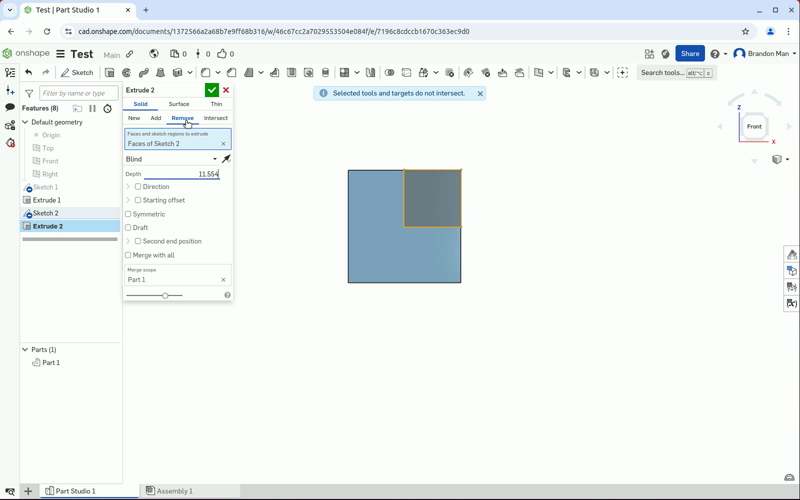
key(tab, 6)
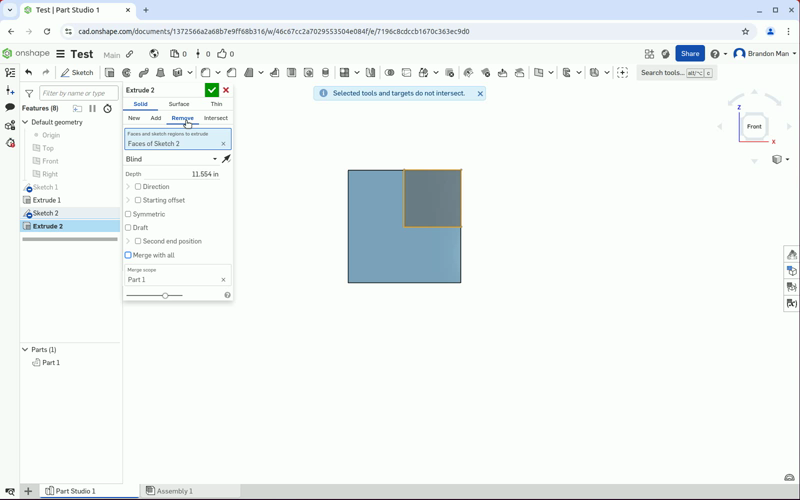
key(space)
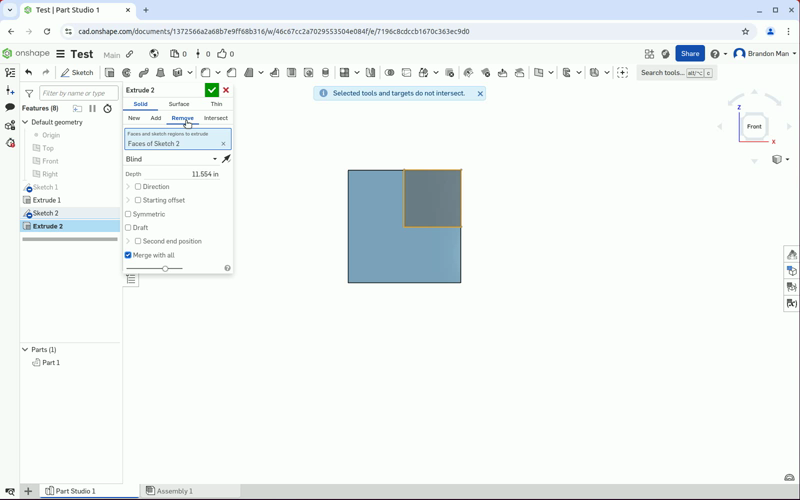
key(enter)
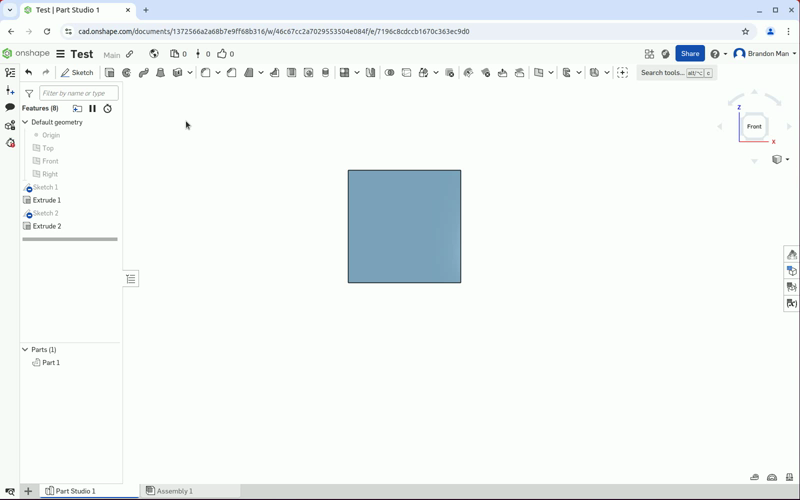
key(shift+h)
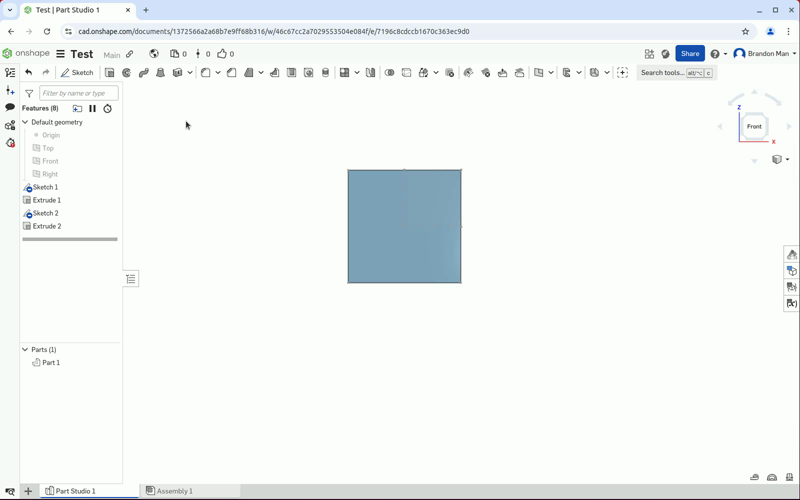
key(shift+h)
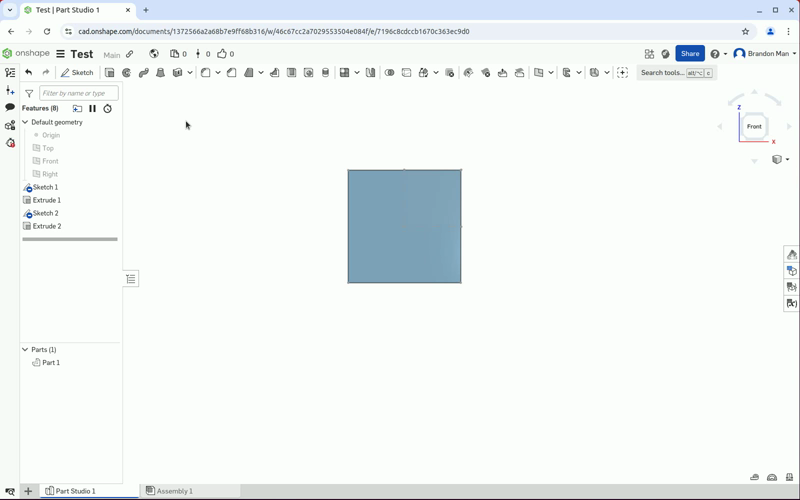
key(shift+7)
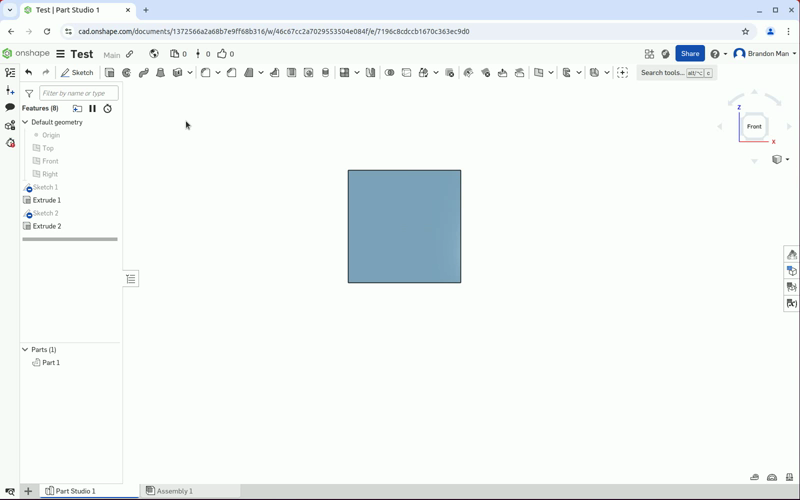
key(left, 2)
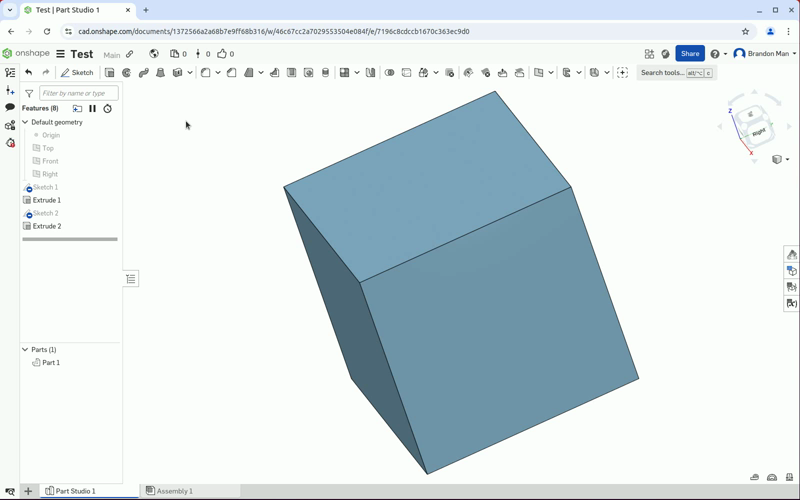
key(down, 2)
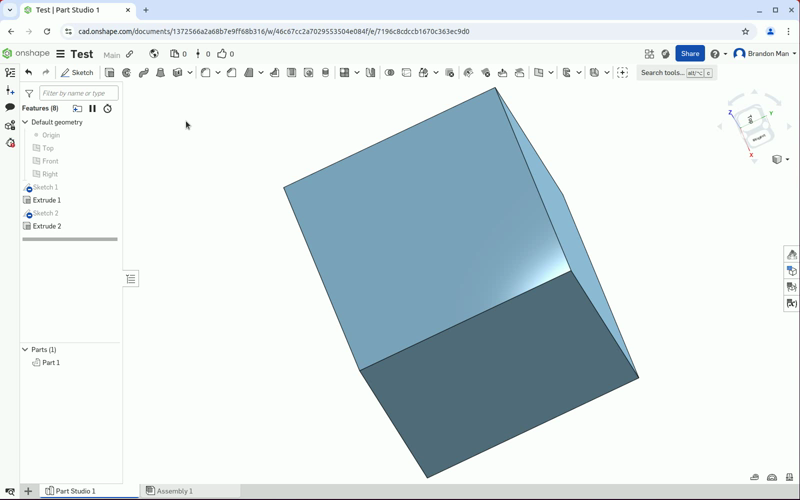
key(up, 2)
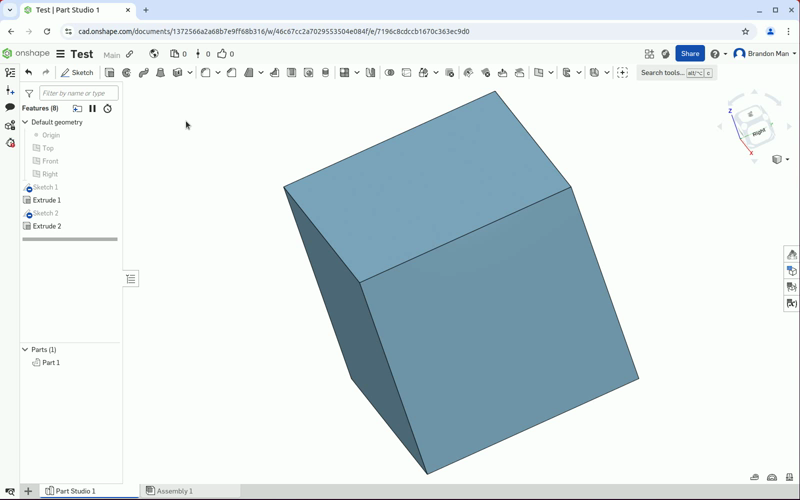
key(right, 2)
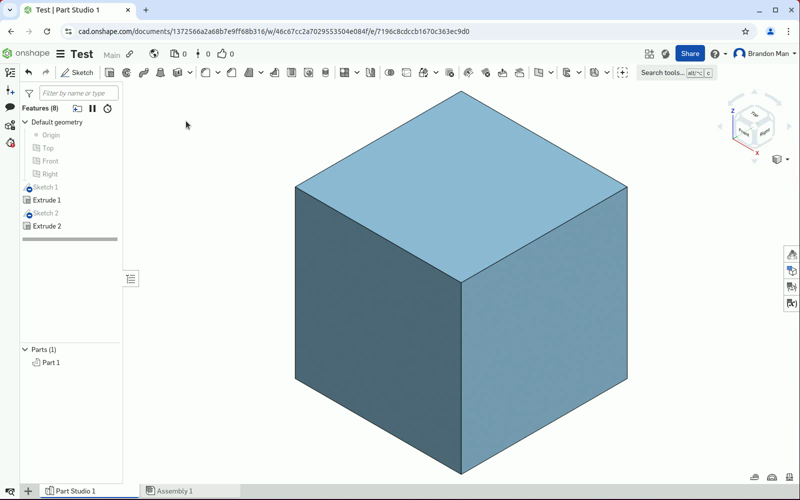
mouse_move(73, 189)
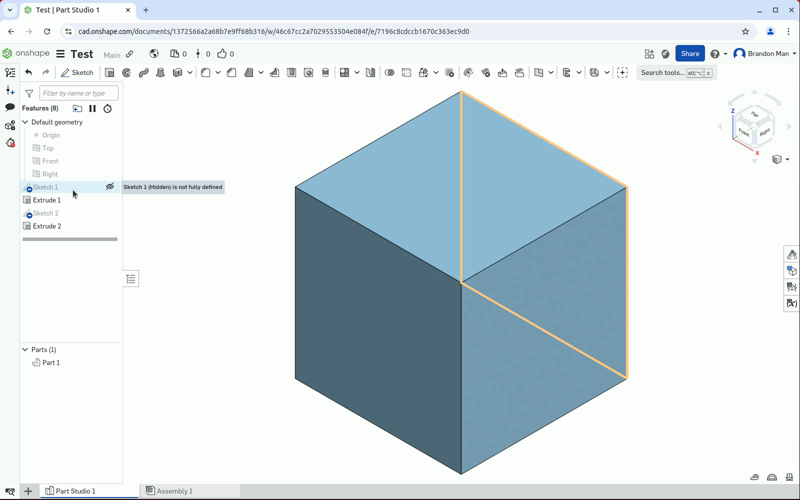
click(73, 189)